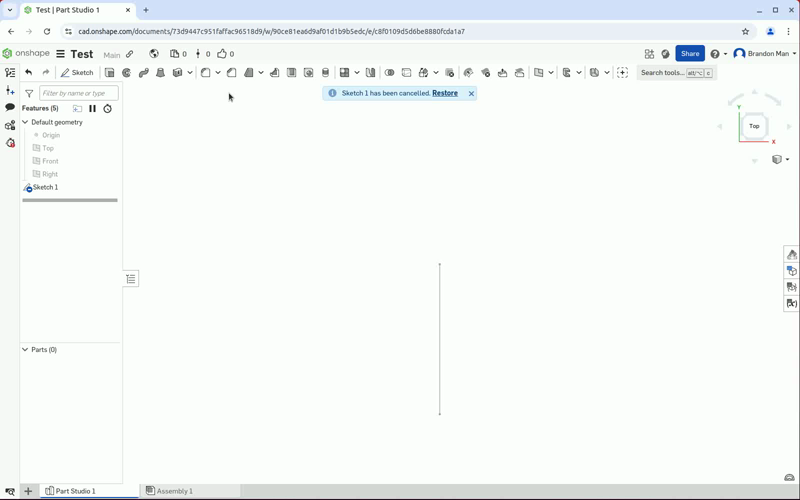
key(shift+h)
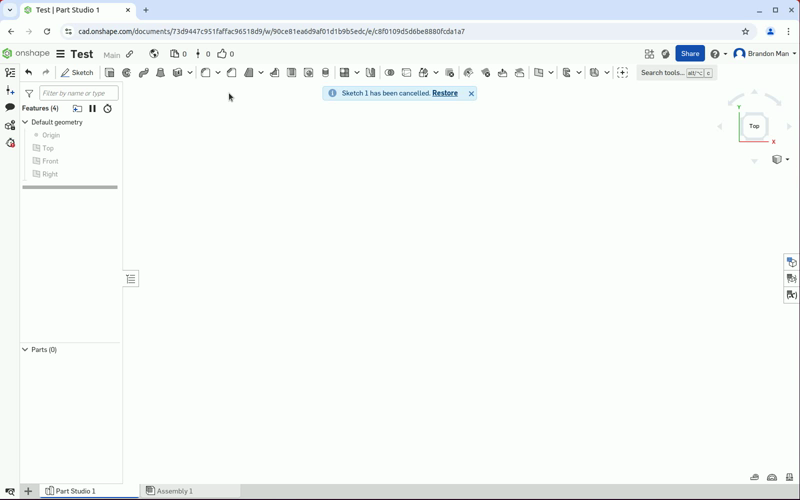
mouse_move(73, 352)
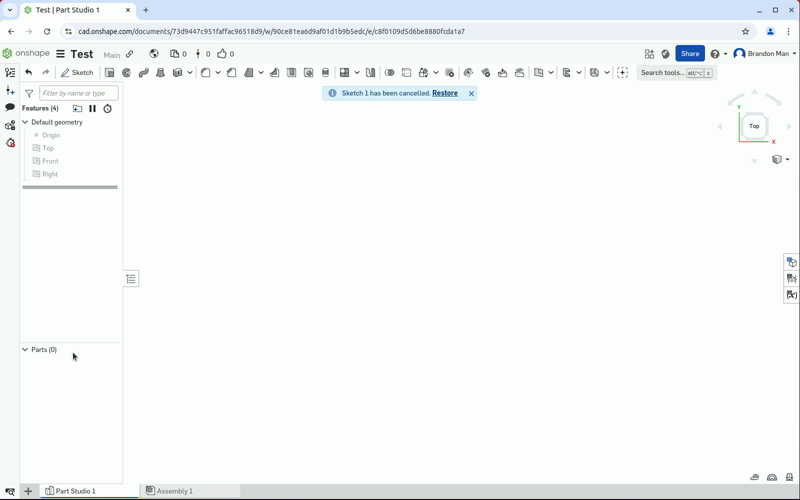
key(y)
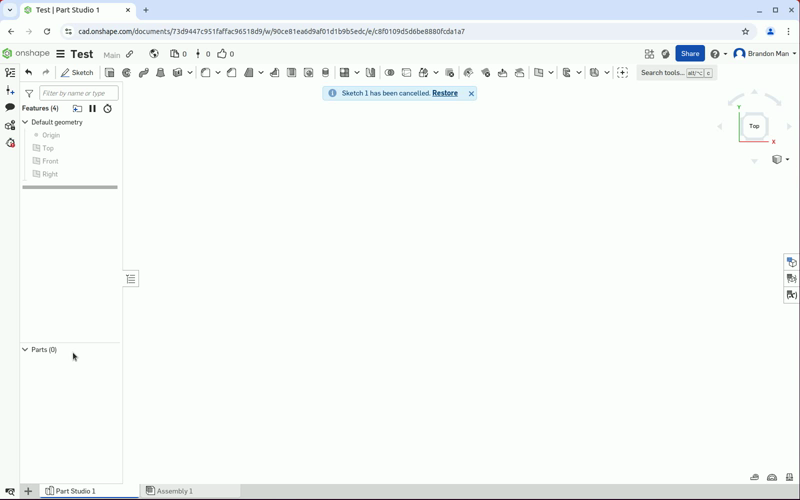
key(shift+p)
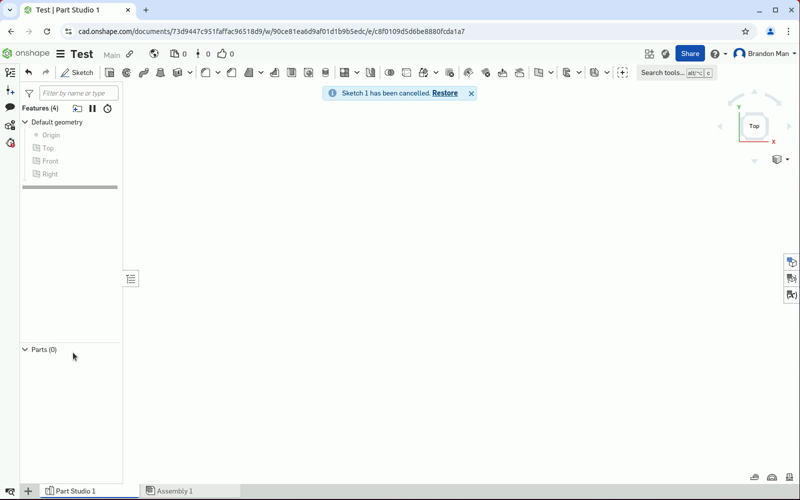
key(space)
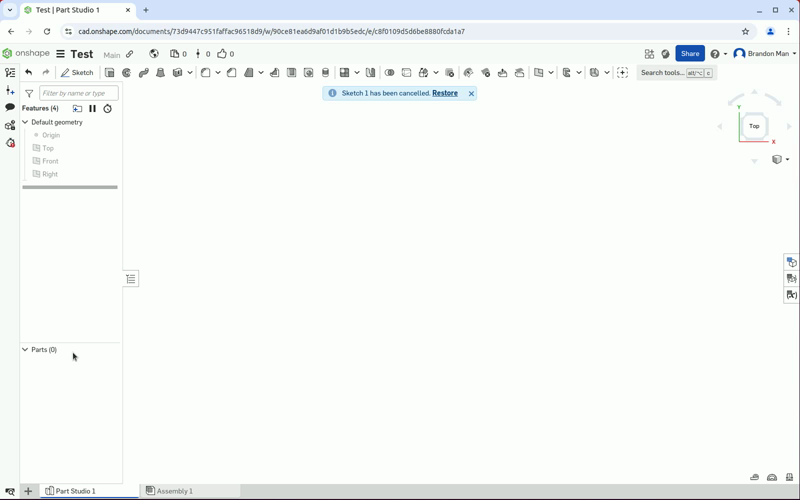
key_down(shift)
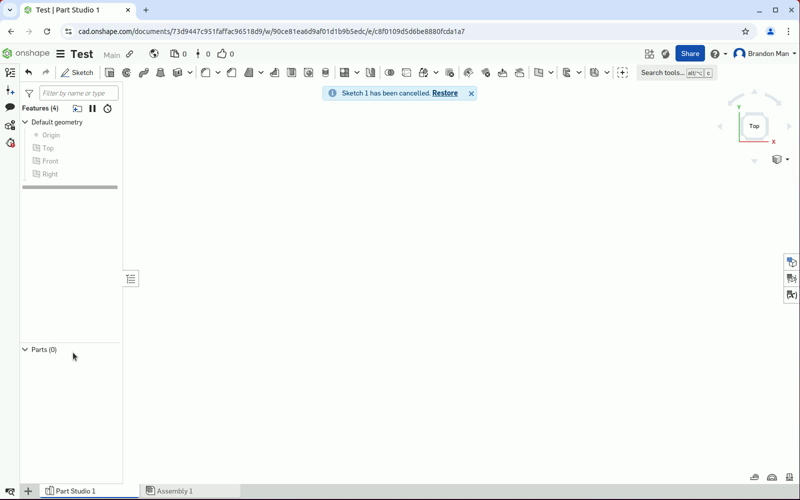
key(up)
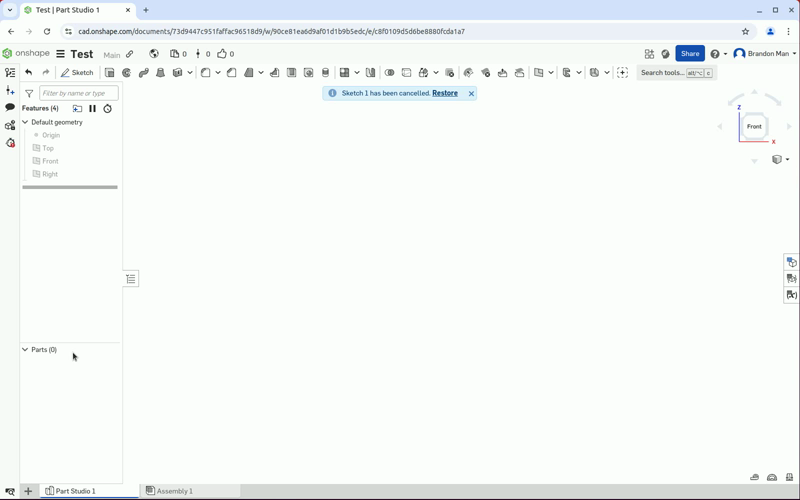
key_up(shift)
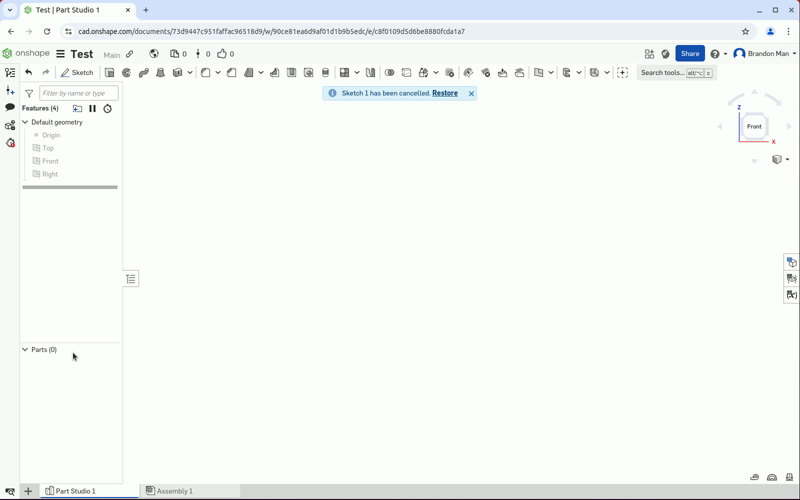
mouse_move(73, 352)
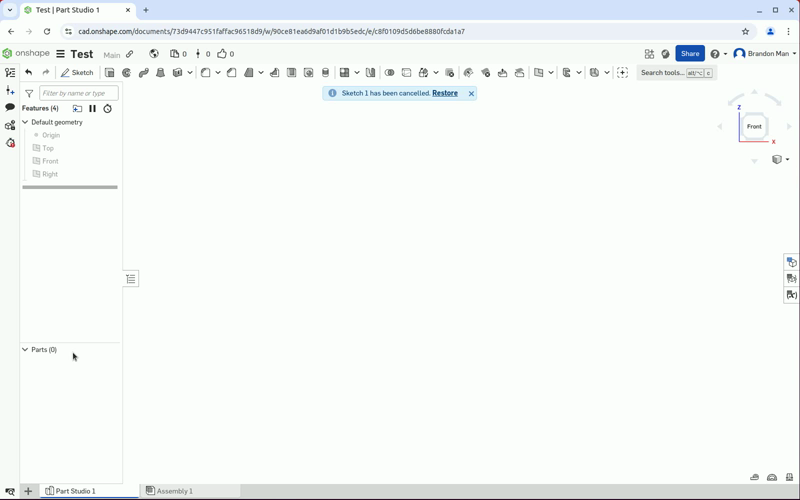
key(shift+y)
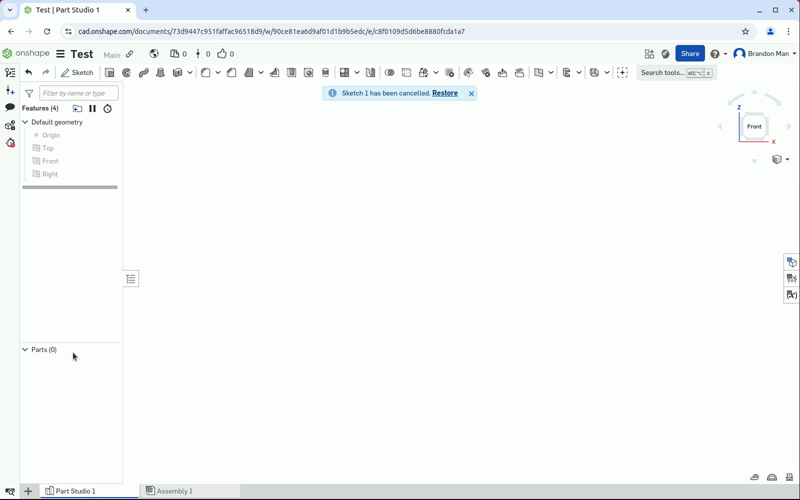
key(shift+s)
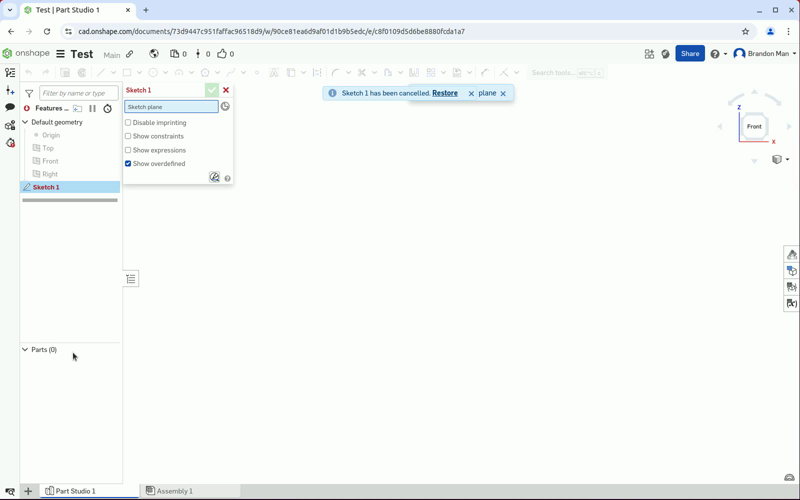
mouse_move(73, 163)
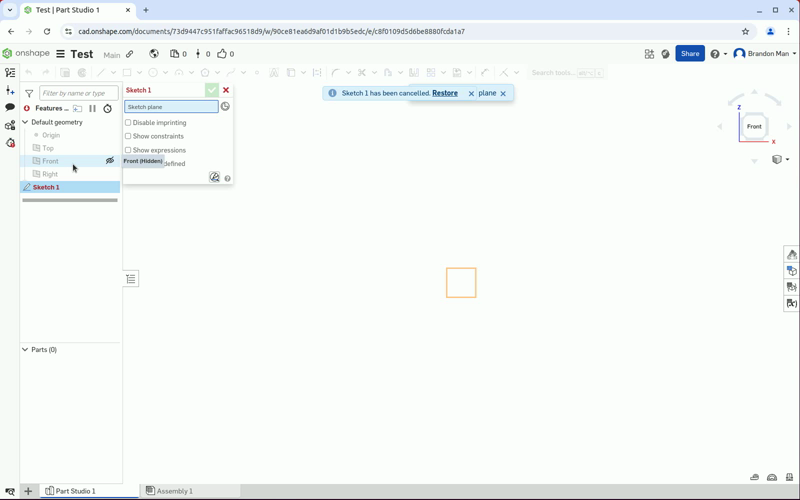
click(73, 163)
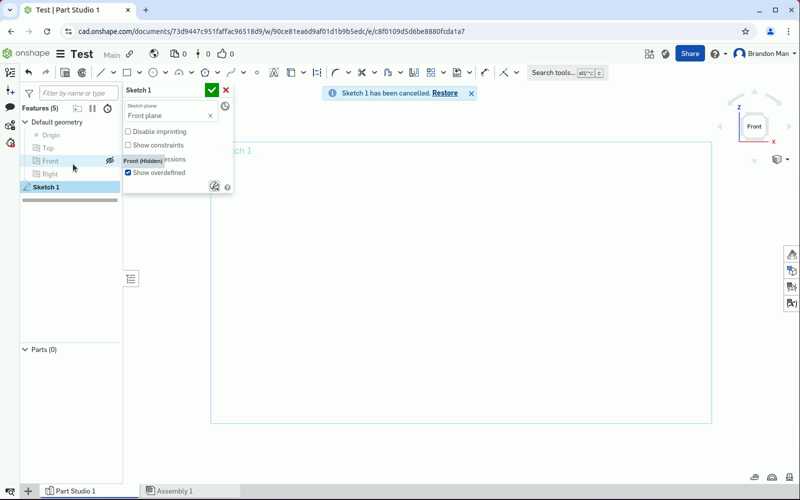
mouse_move(73, 352)
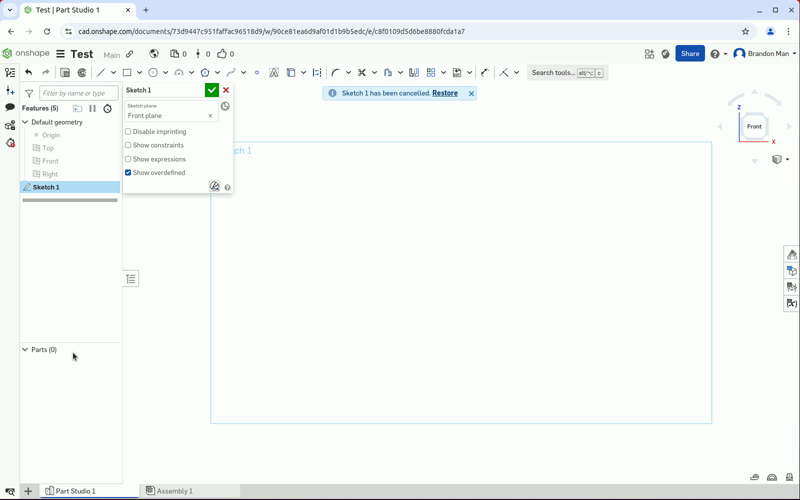
key(y)
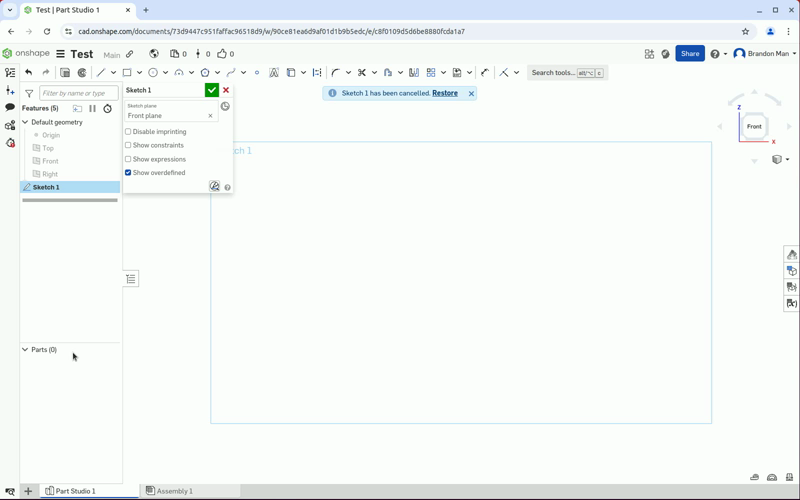
key(c)
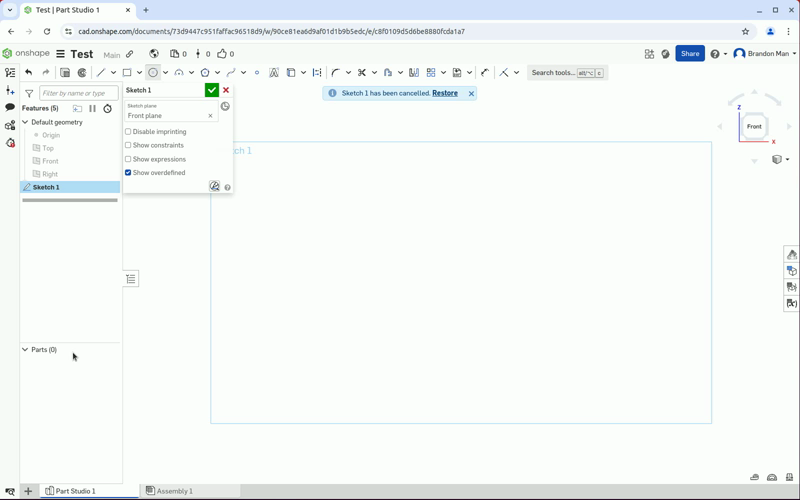
key_down(shift)
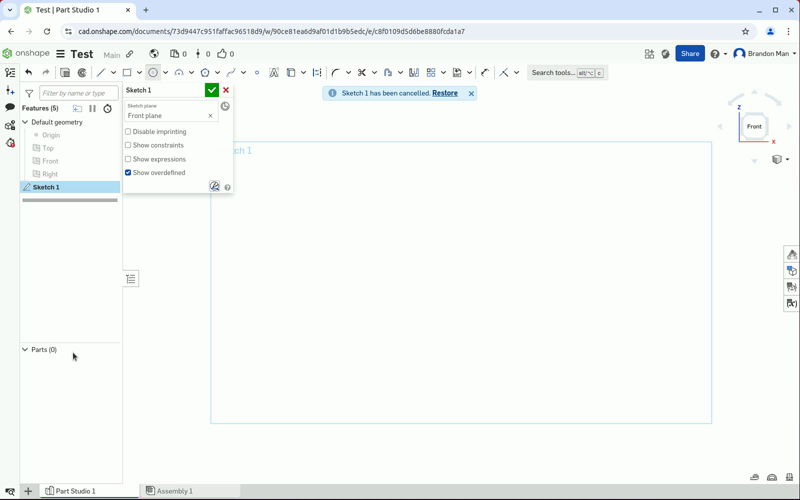
mouse_move(461, 282)
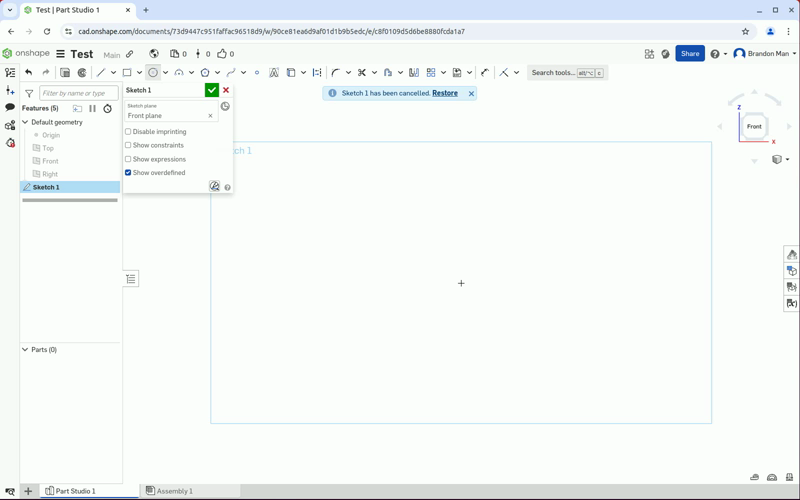
click(461, 282)
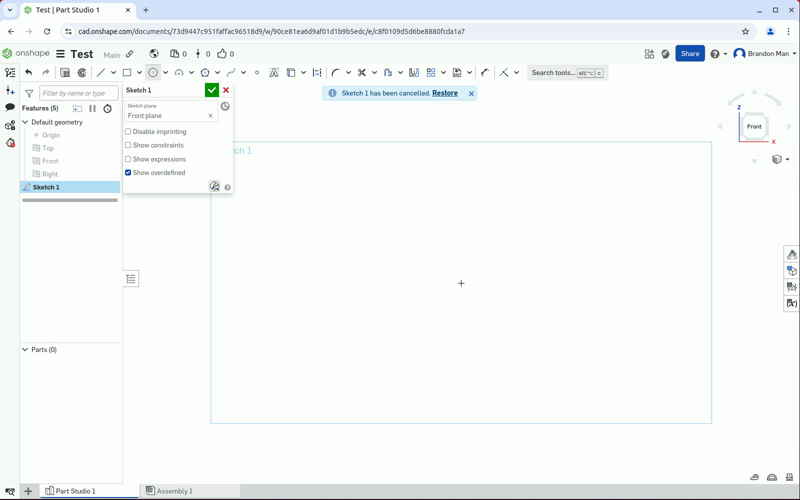
key_up(shift)
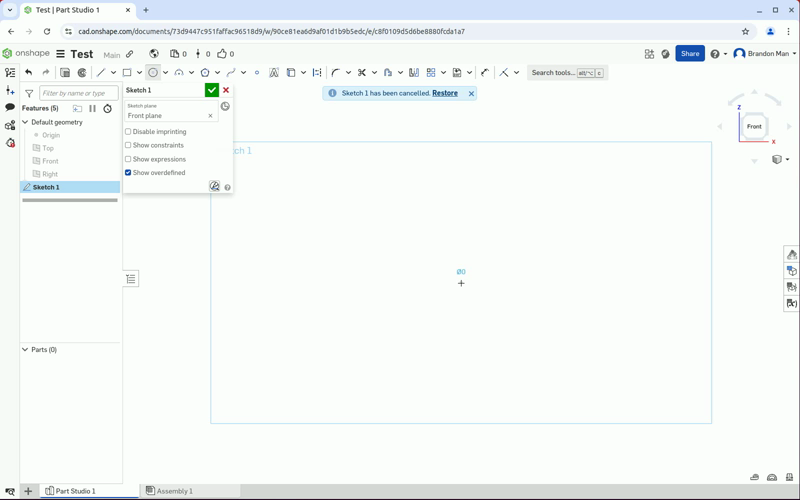
mouse_move(497, 282)
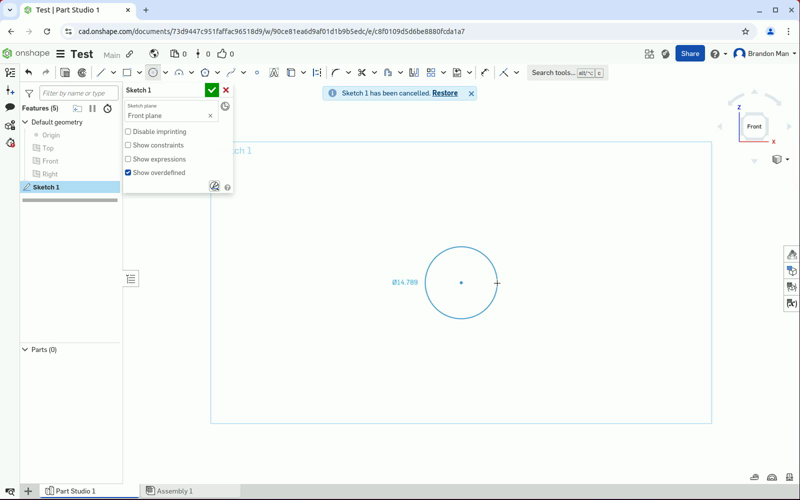
click(497, 282)
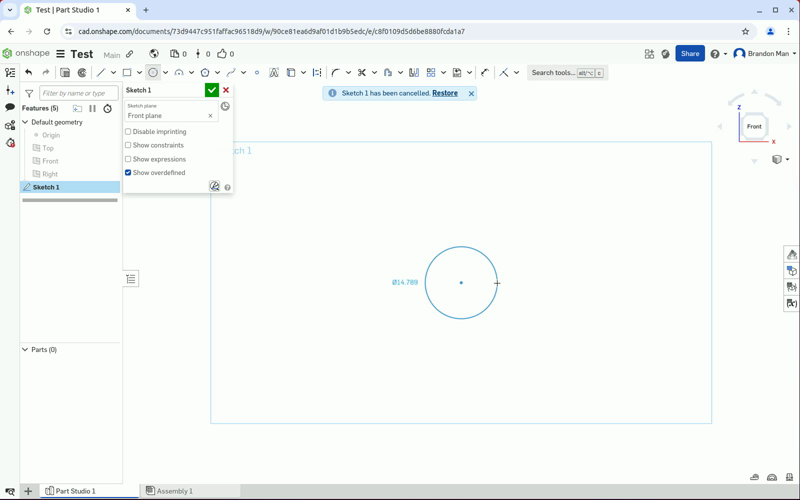
key(esc)
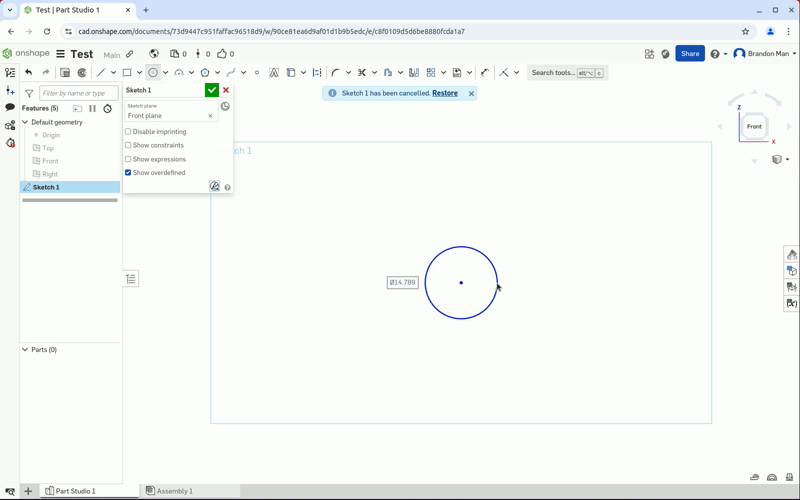
key(c)
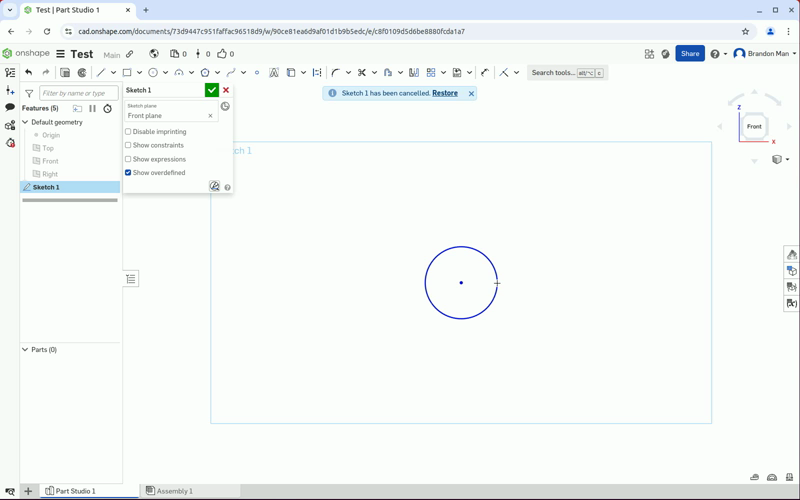
key_down(shift)
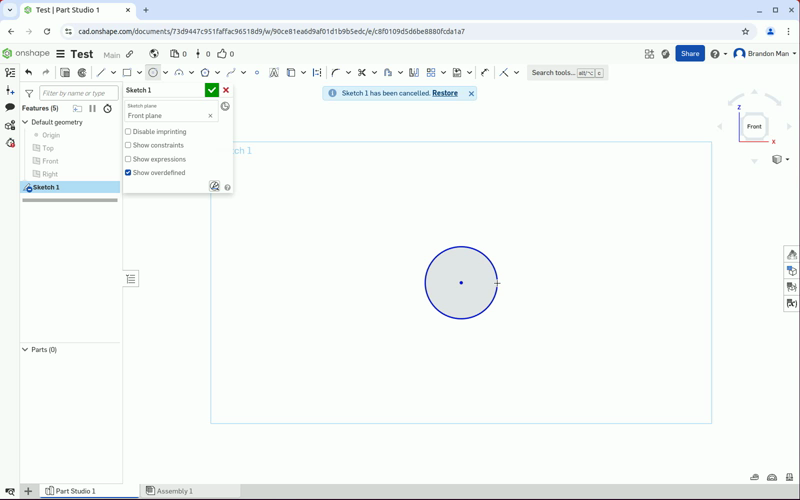
mouse_move(461, 282)
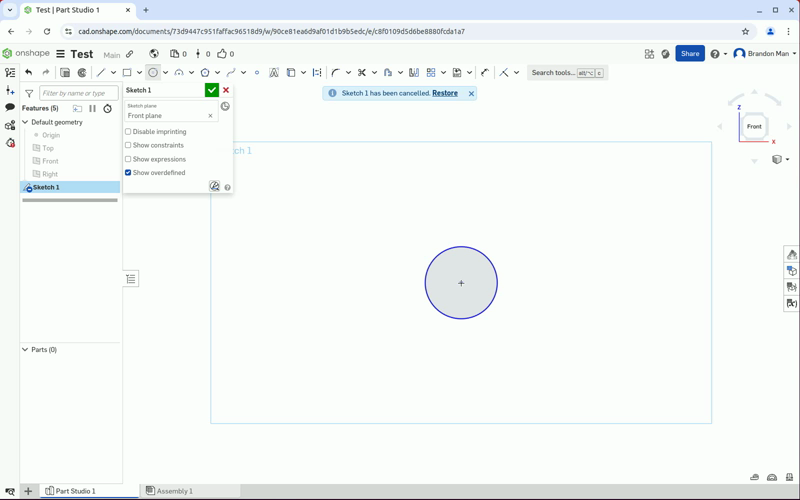
click(461, 282)
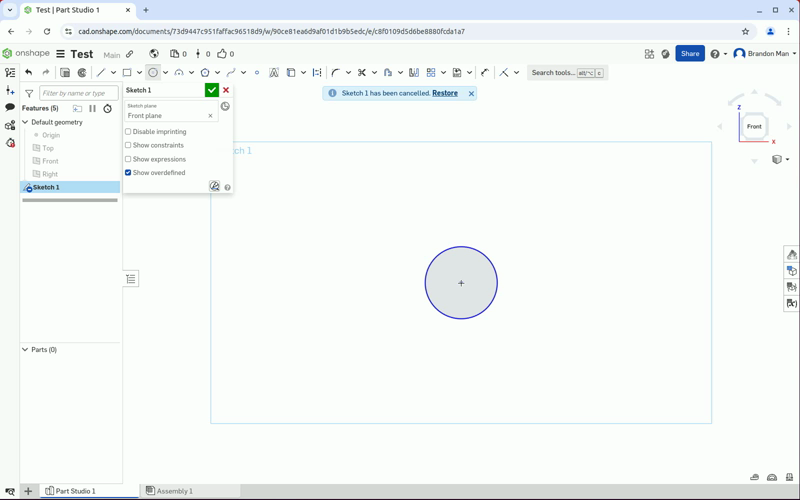
key_up(shift)
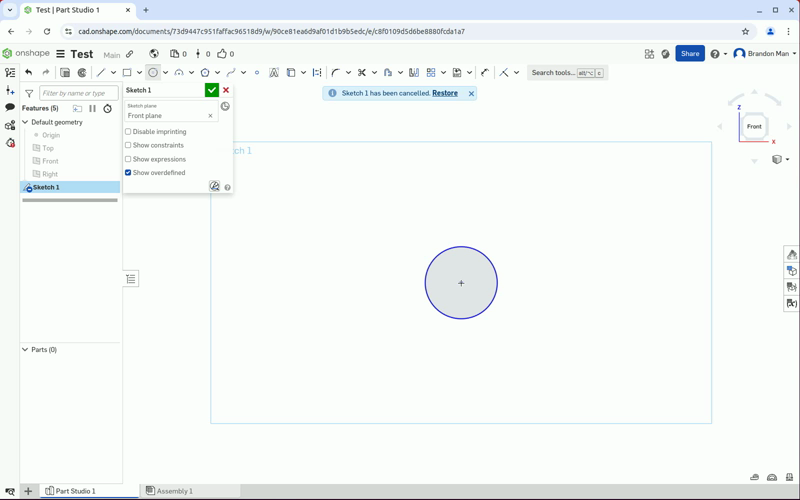
mouse_move(479, 282)
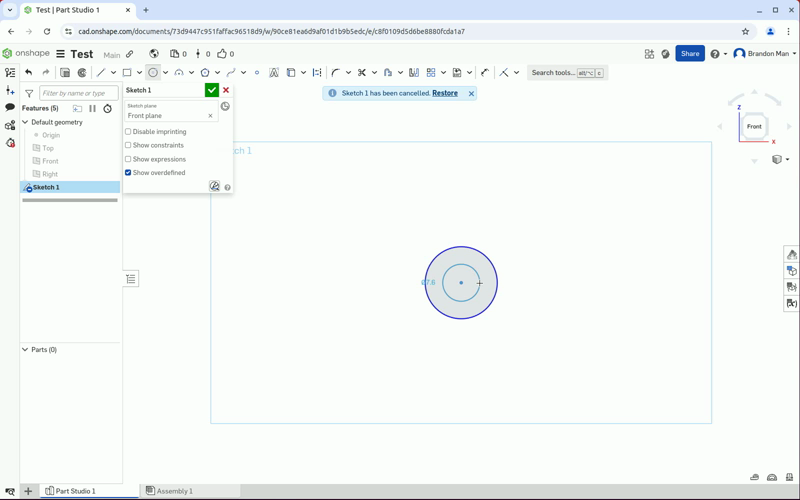
click(479, 282)
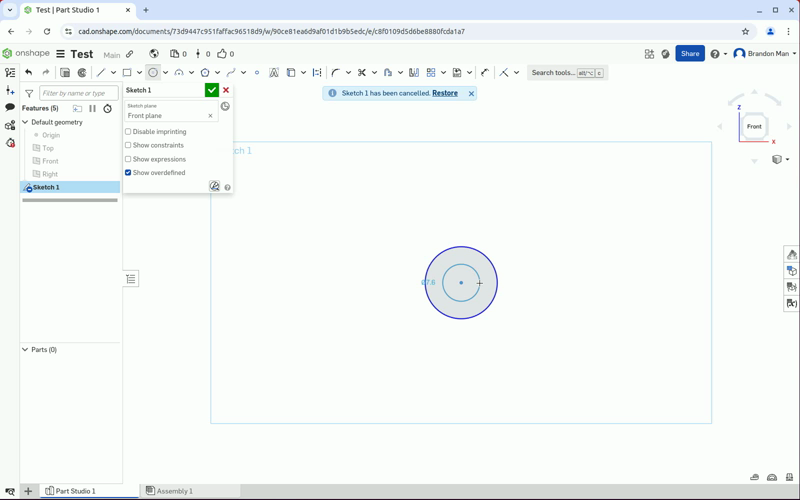
key(esc)
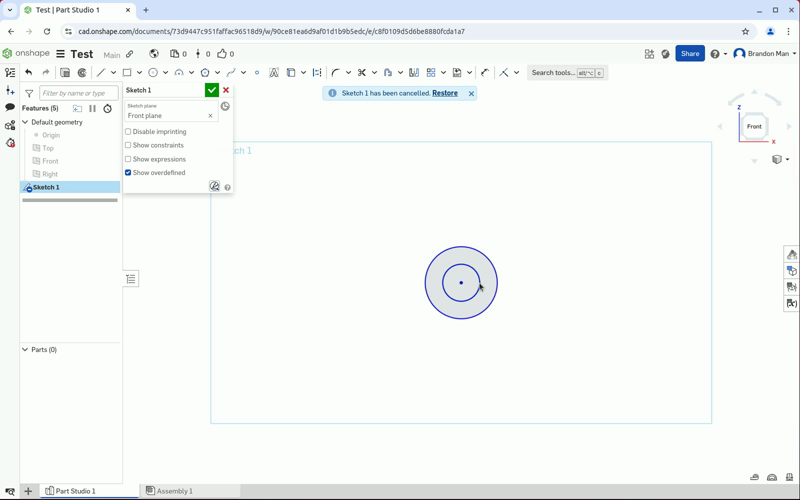
mouse_move(466, 251)
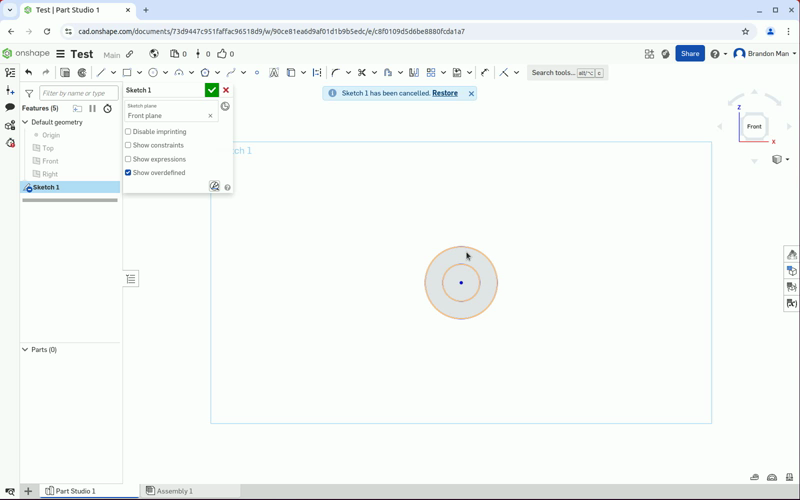
click(466, 251)
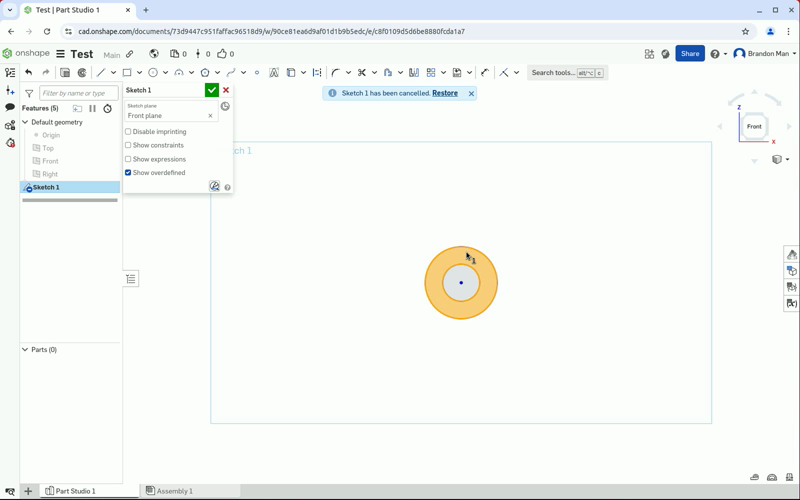
mouse_move(73, 352)
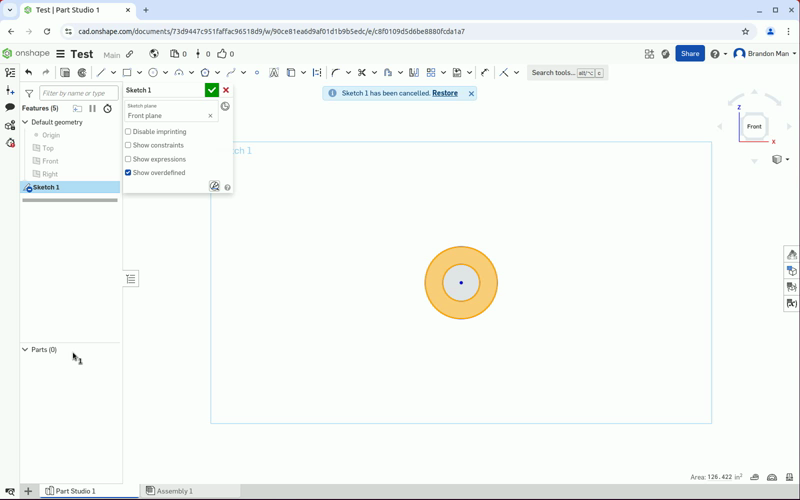
key(shift+y)
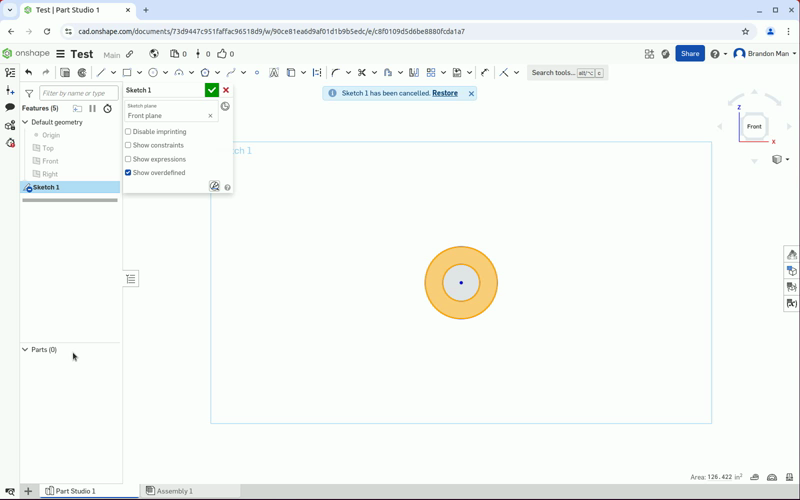
key(shift+e)
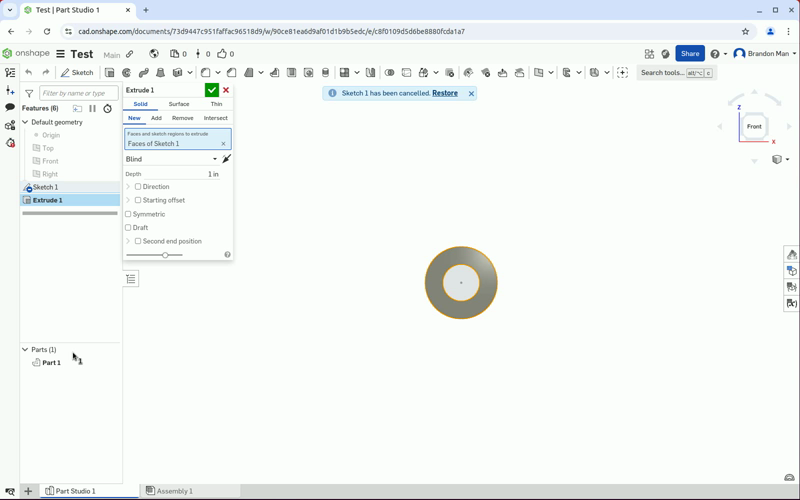
mouse_move(143, 106)
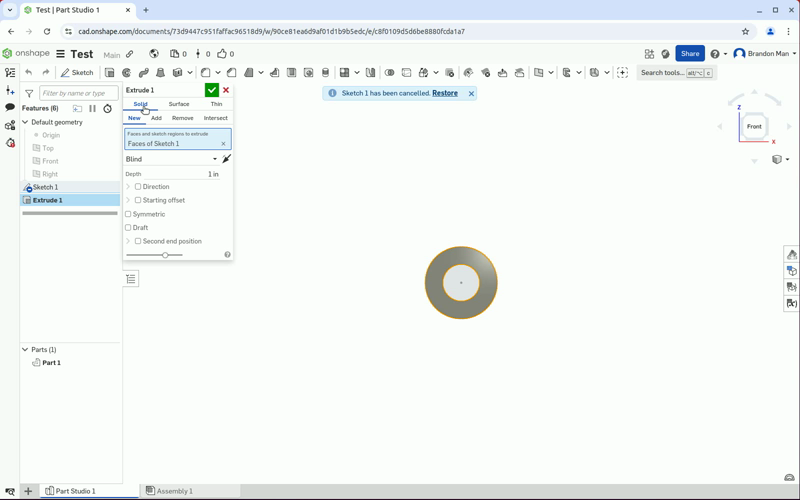
click(143, 106)
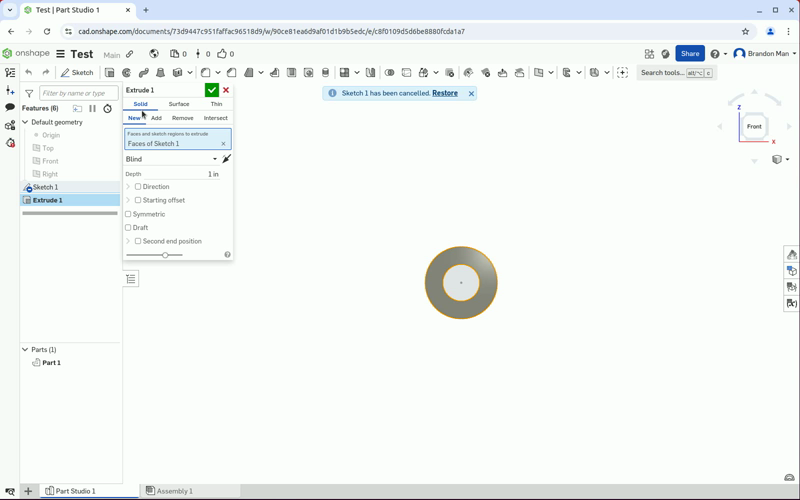
mouse_move(137, 120)
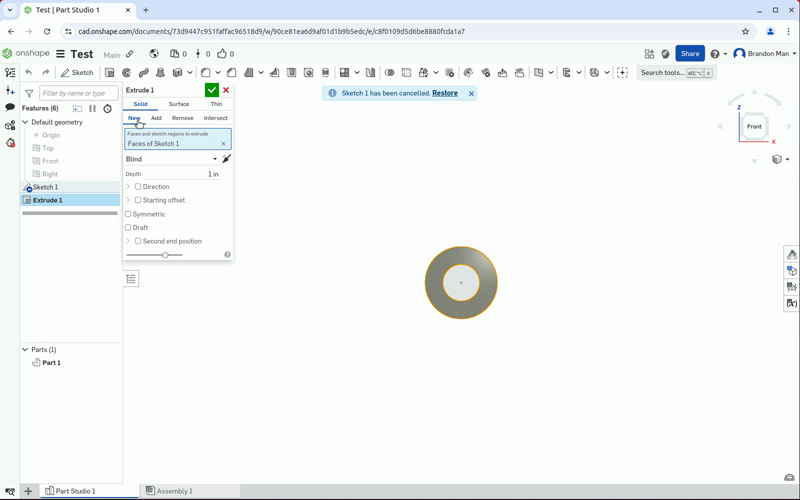
click(137, 120)
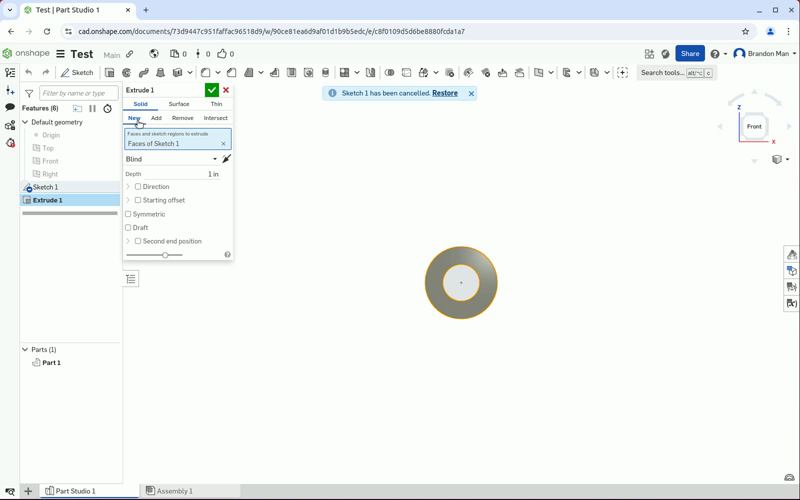
key(tab, 4)
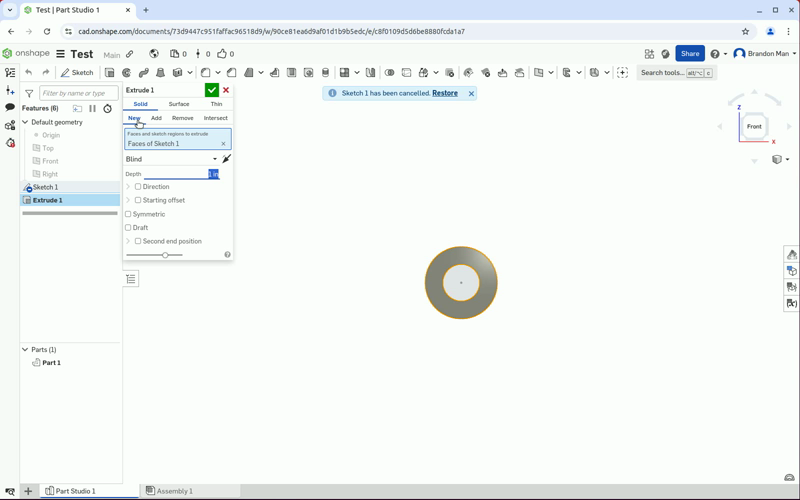
text(3.129)
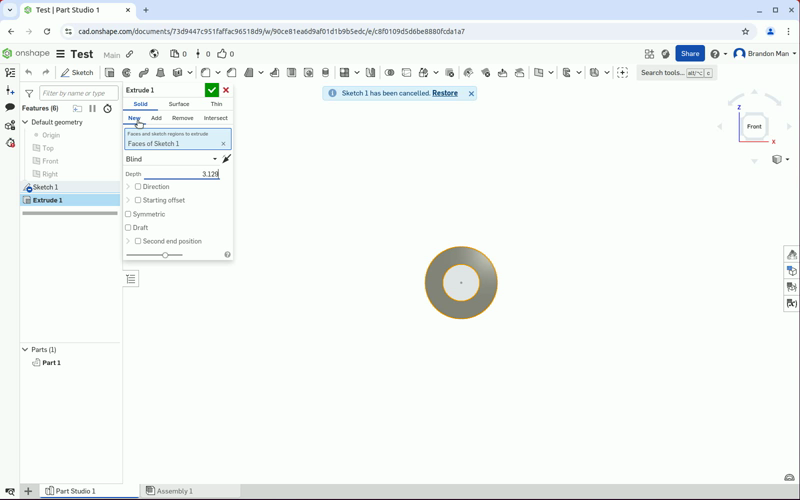
key(enter)
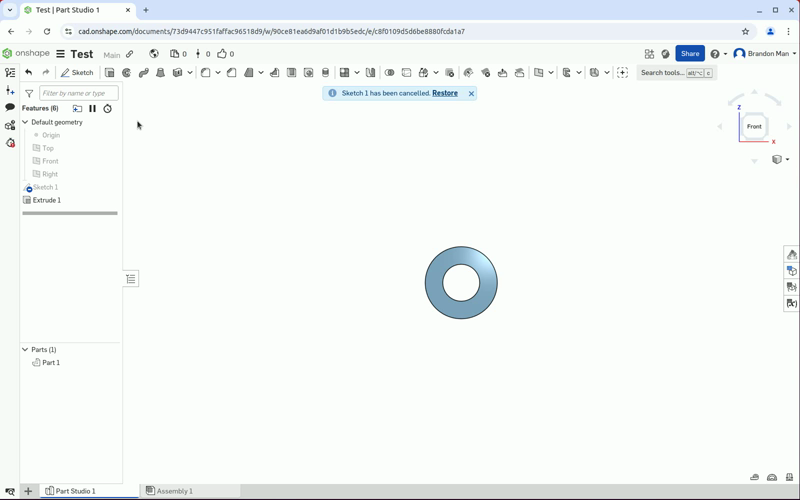
key(shift+h)
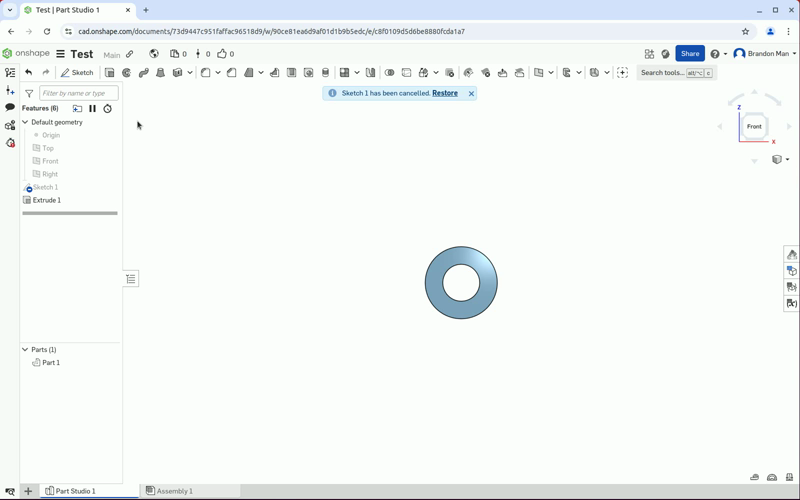
key(shift+h)
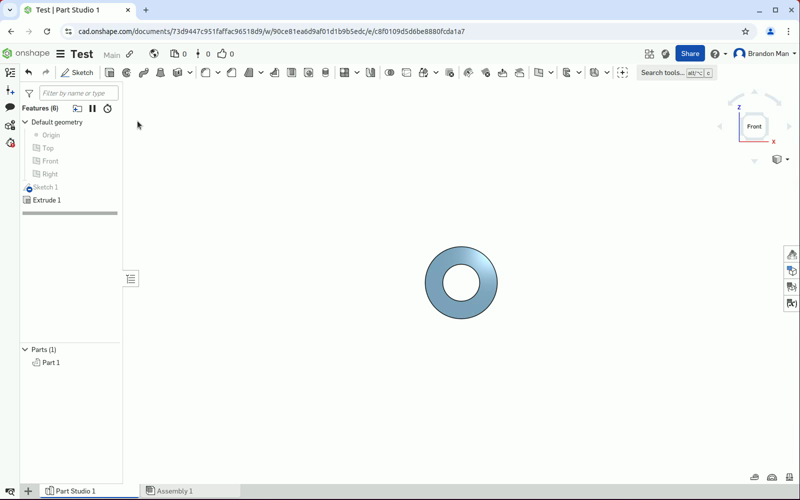
mouse_move(73, 189)
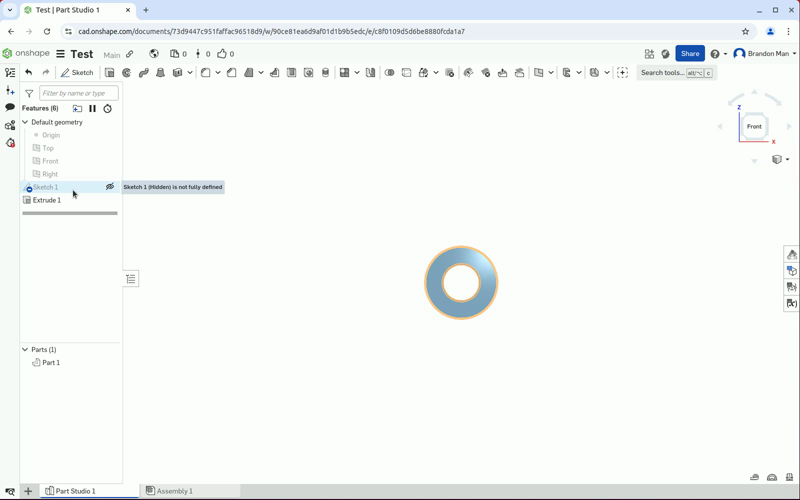
click(73, 189)
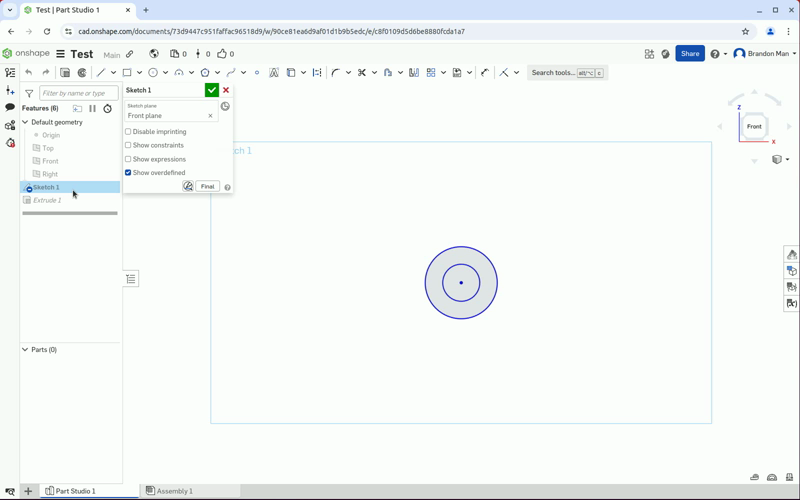
mouse_move(229, 92)
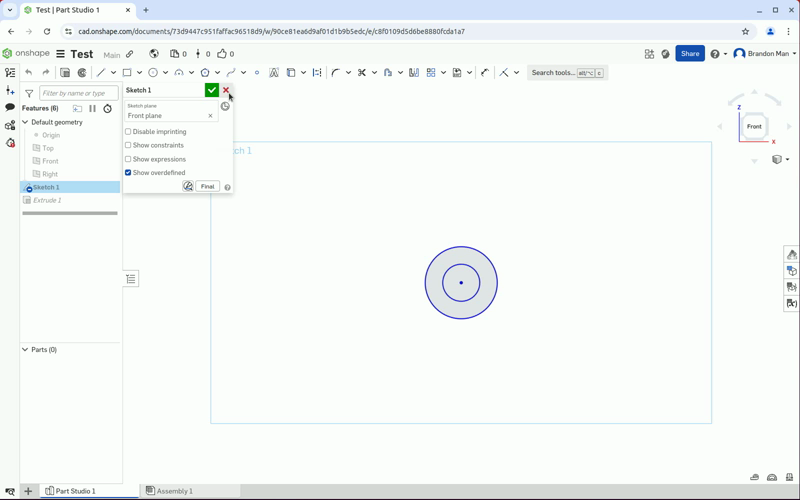
click(229, 92)
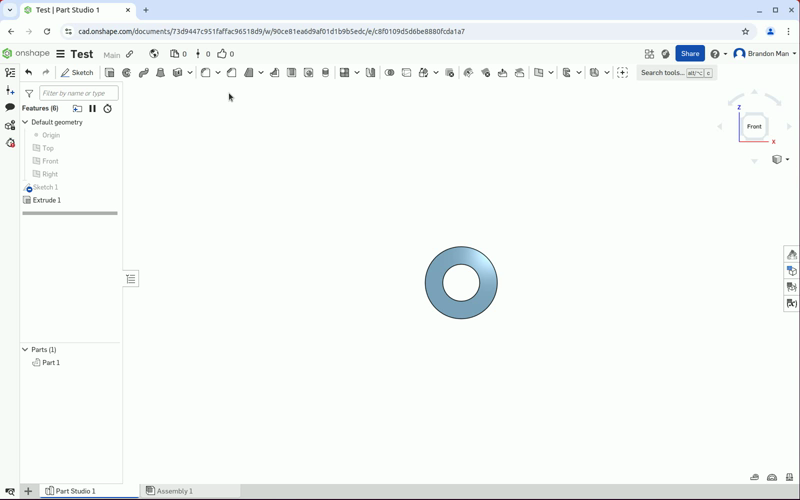
mouse_move(541, 75)
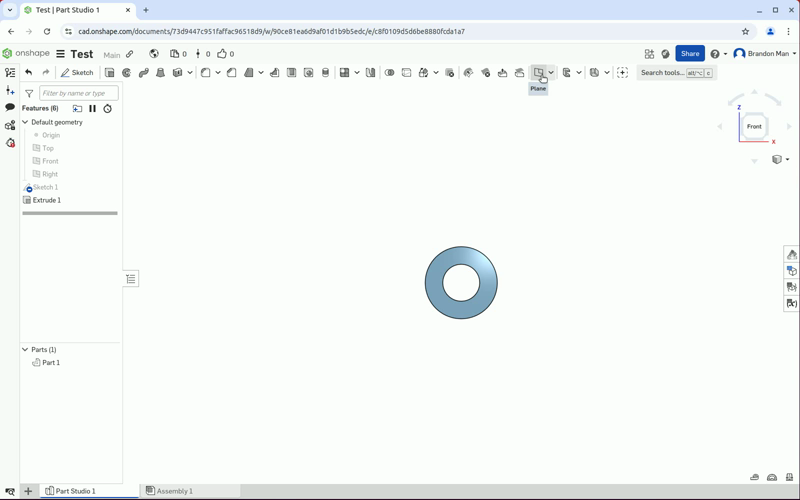
click(541, 75)
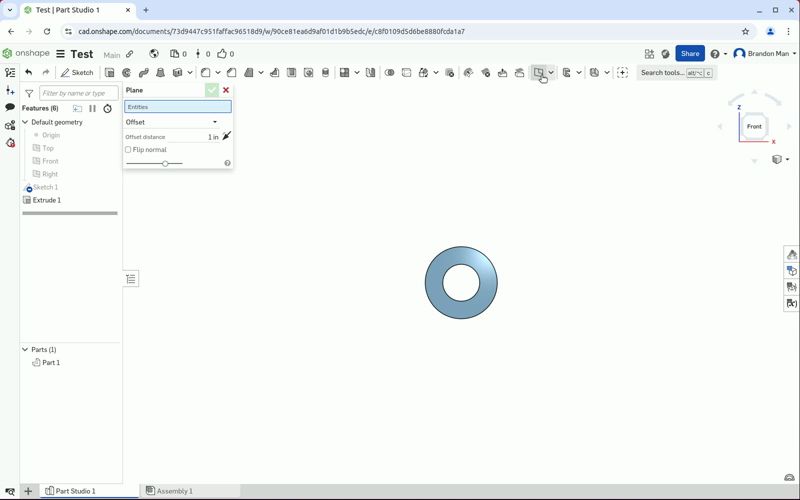
mouse_move(73, 163)
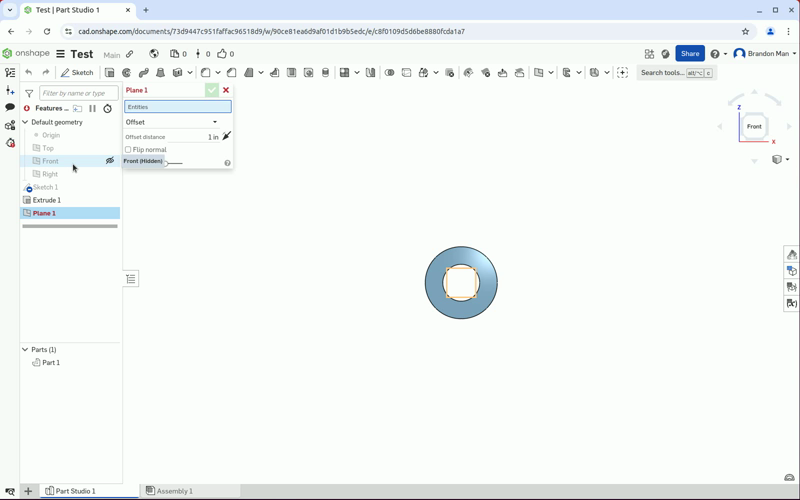
click(73, 163)
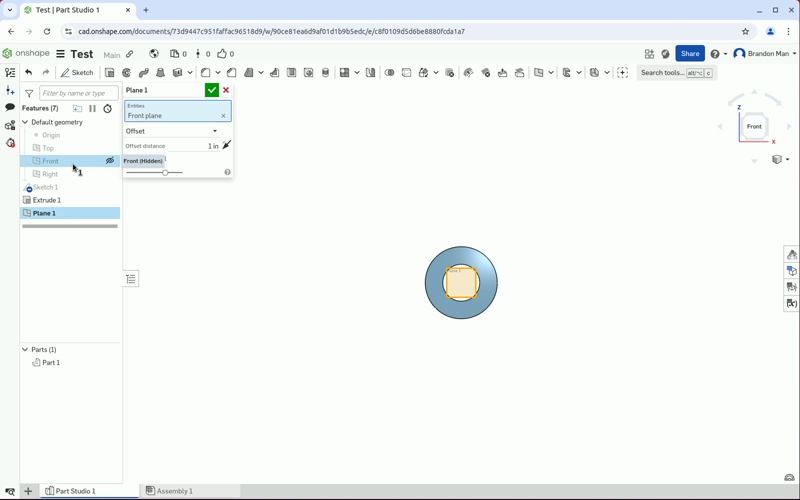
key(tab, 2)
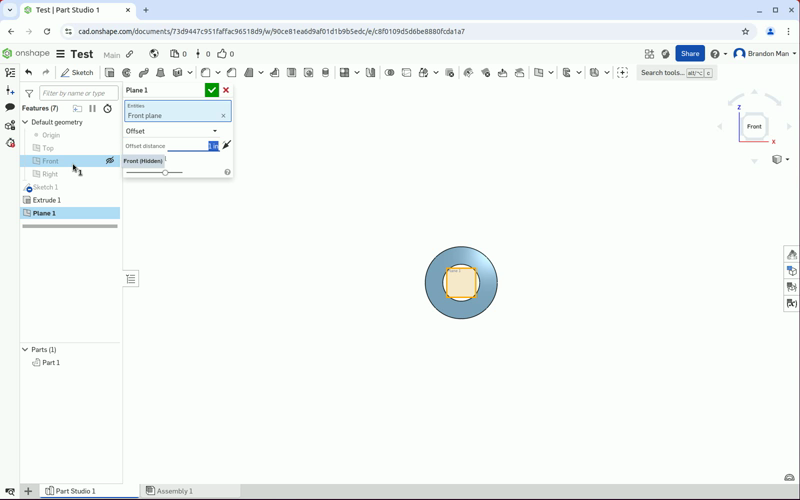
text(3.143)
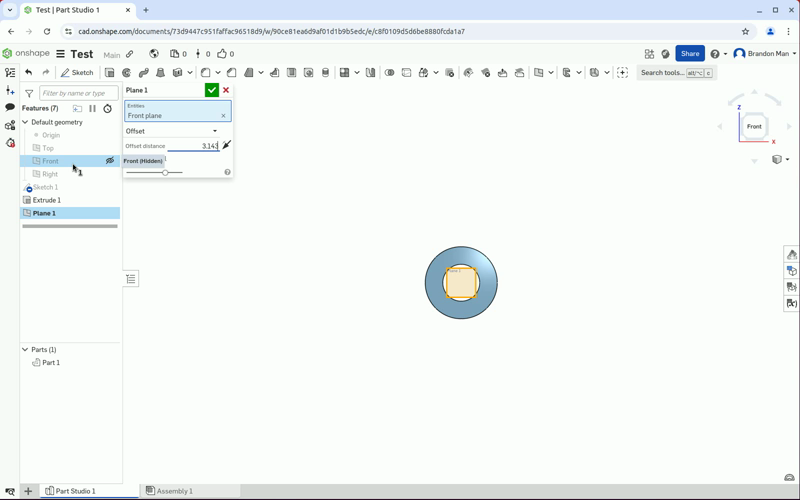
key(enter, 2)
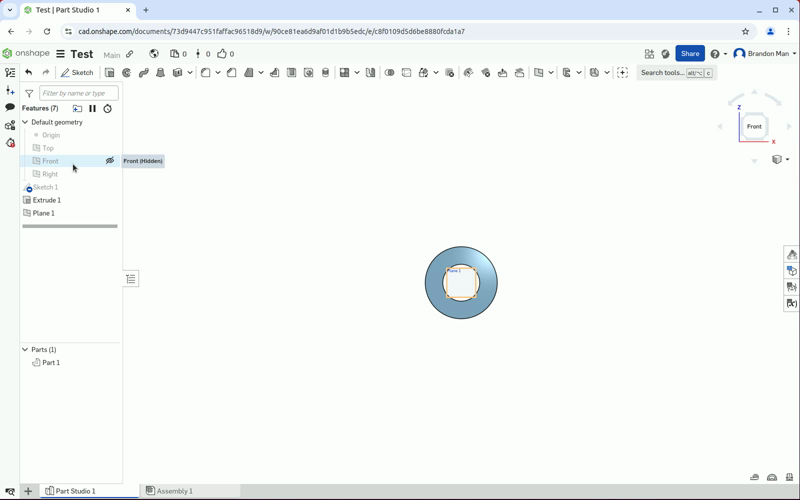
key(shift+s)
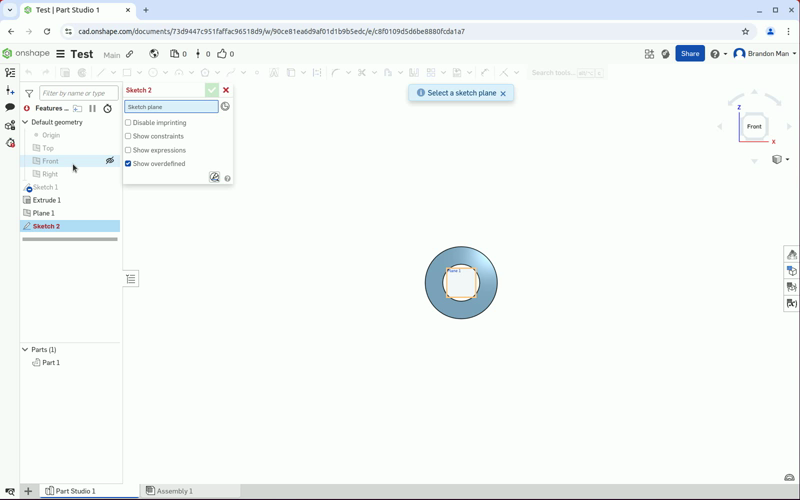
mouse_move(73, 215)
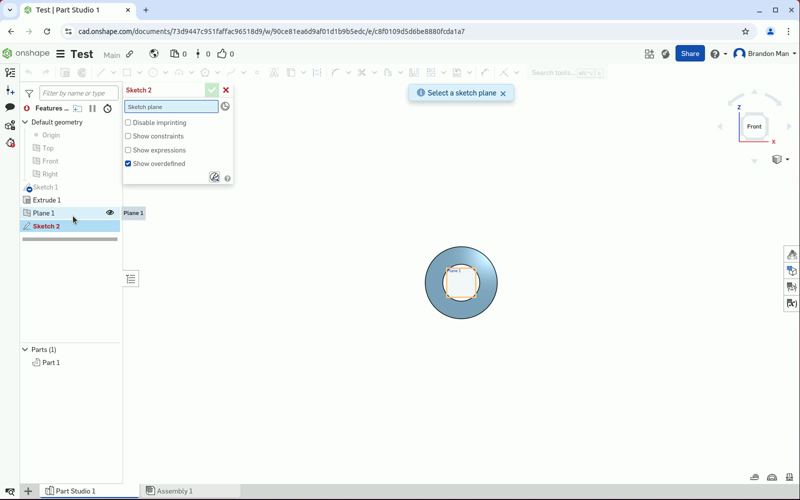
click(73, 215)
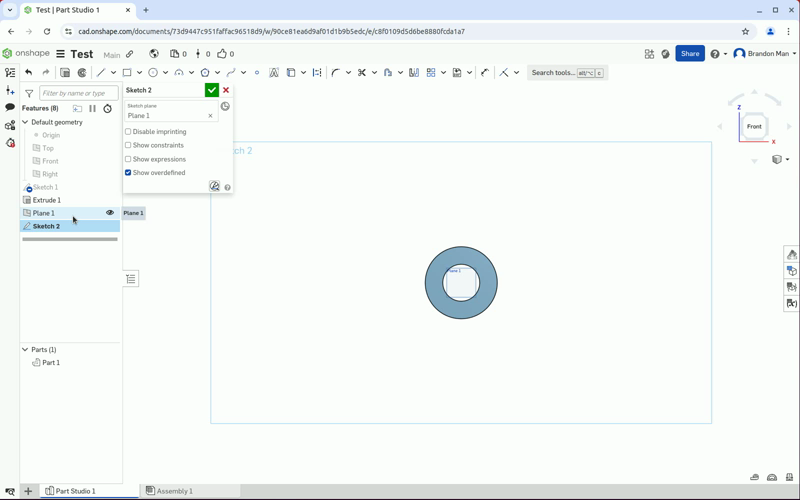
mouse_move(73, 352)
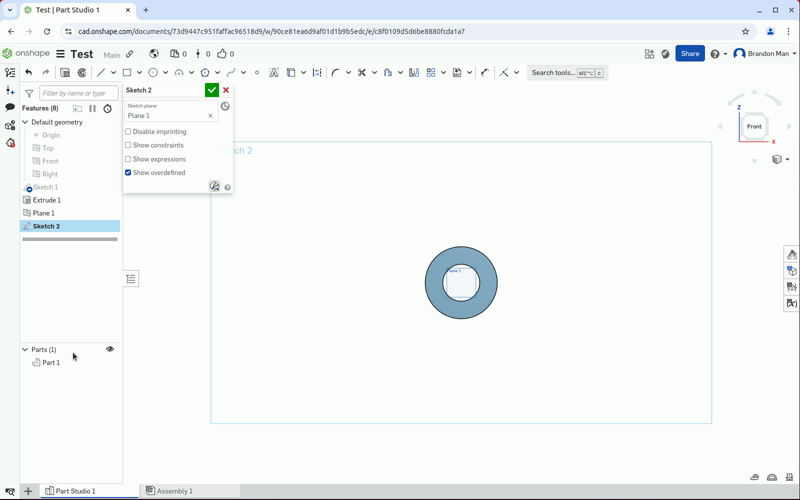
key(y)
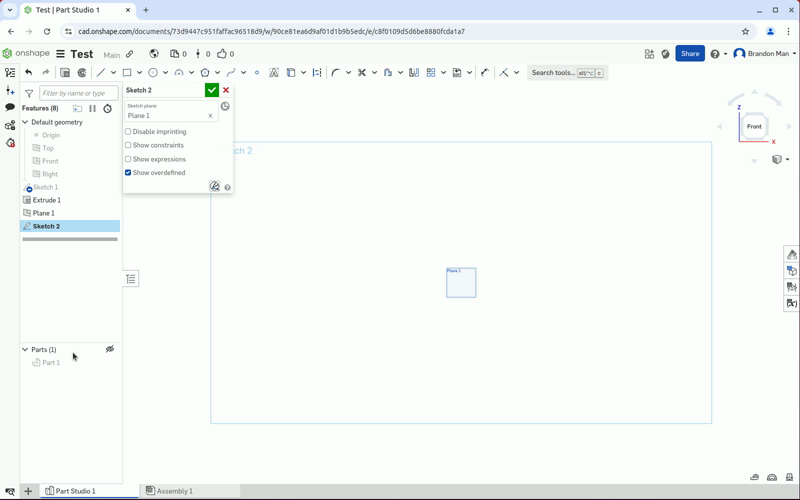
key(c)
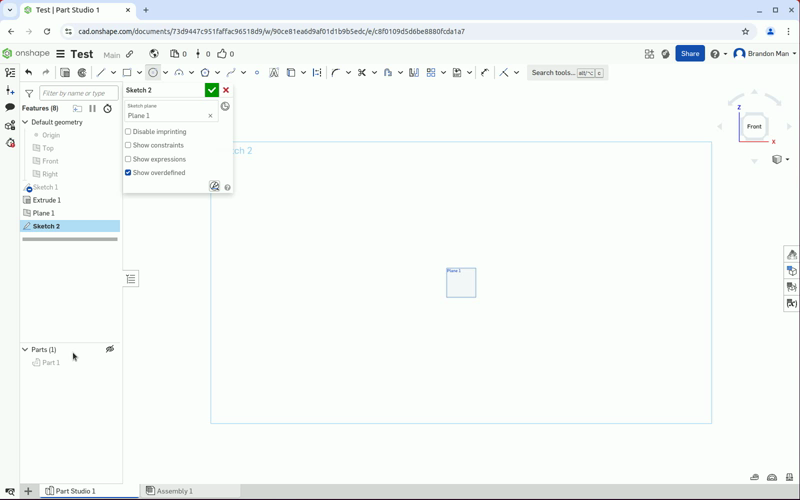
key_down(shift)
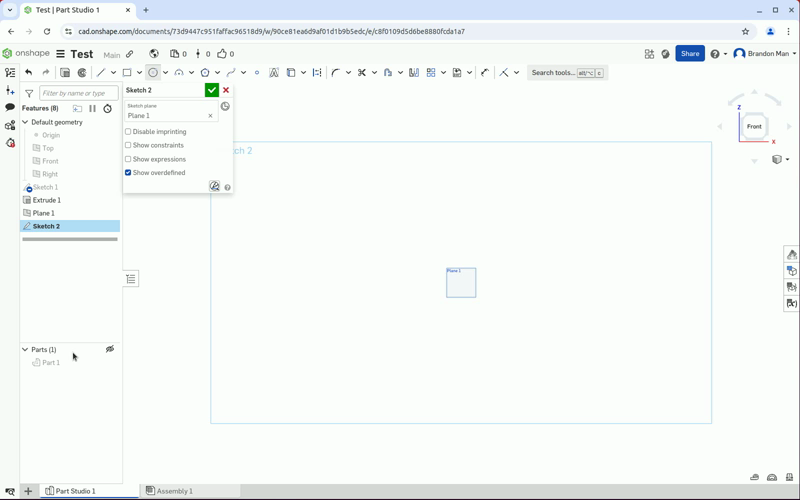
mouse_move(461, 282)
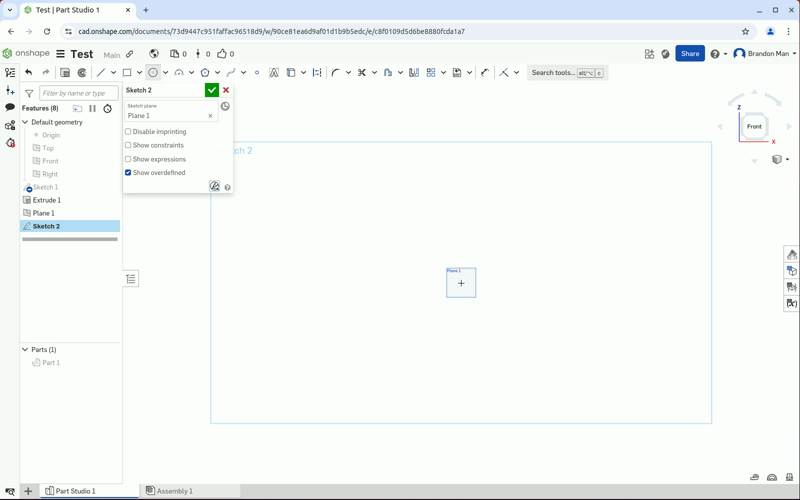
click(461, 282)
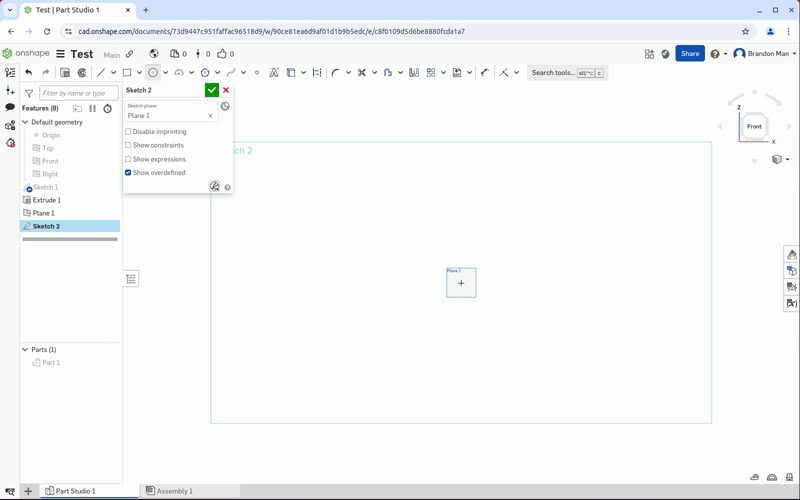
key_up(shift)
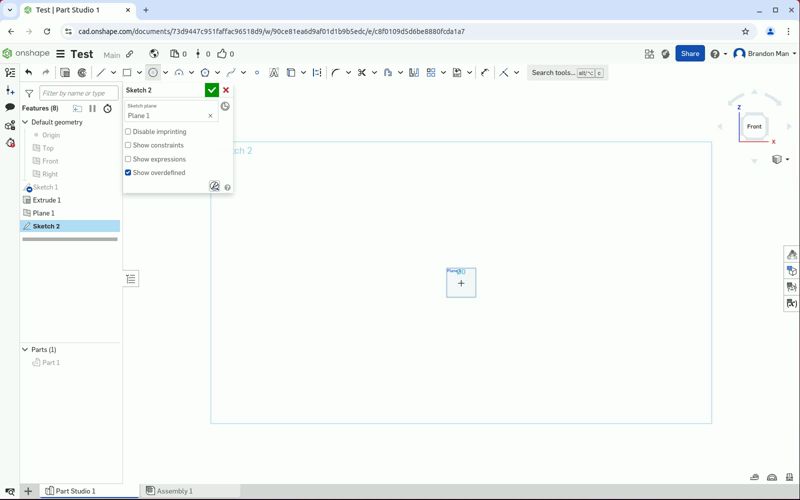
mouse_move(494, 282)
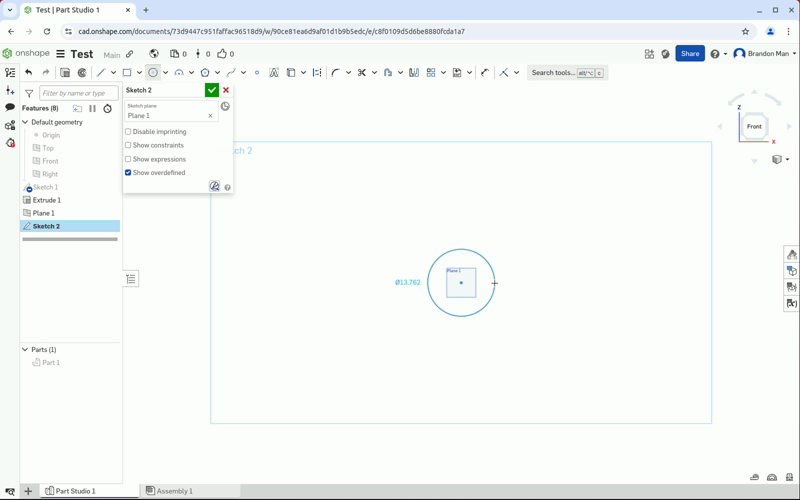
click(494, 282)
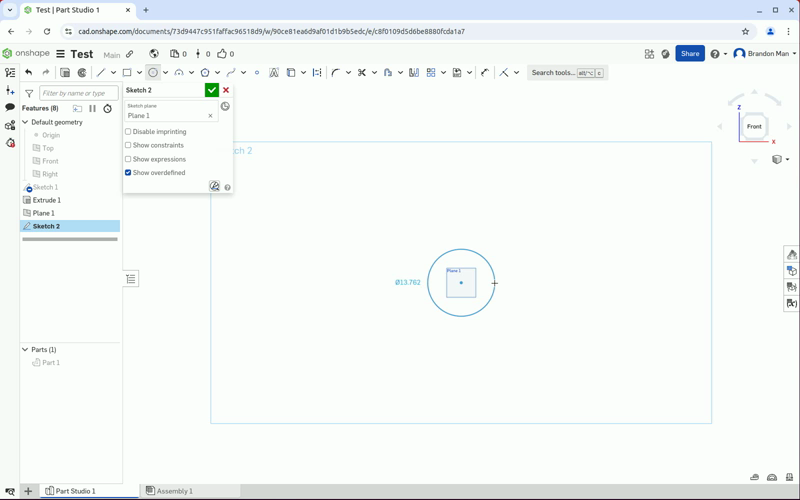
key(esc)
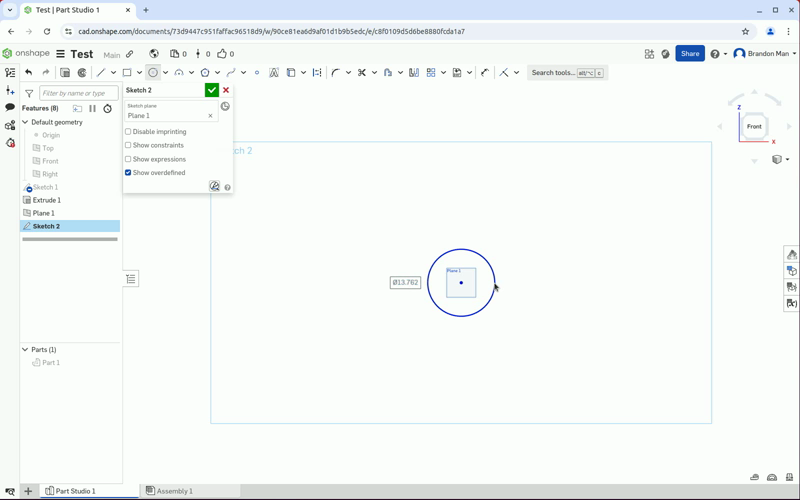
key(c)
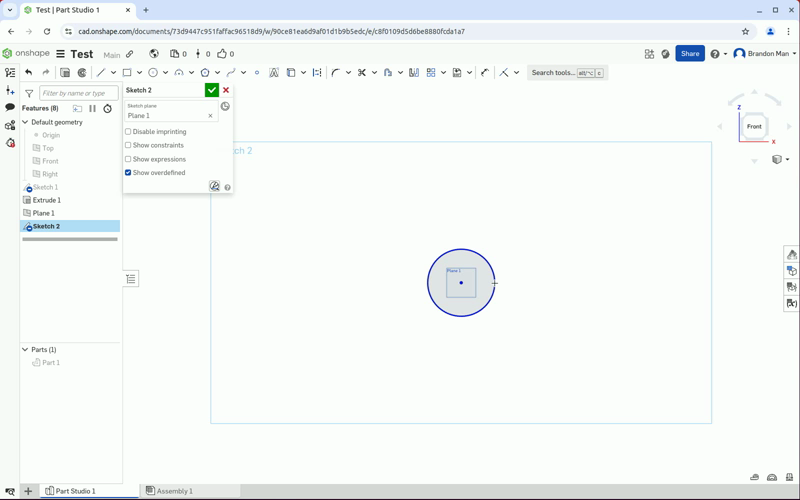
key_down(shift)
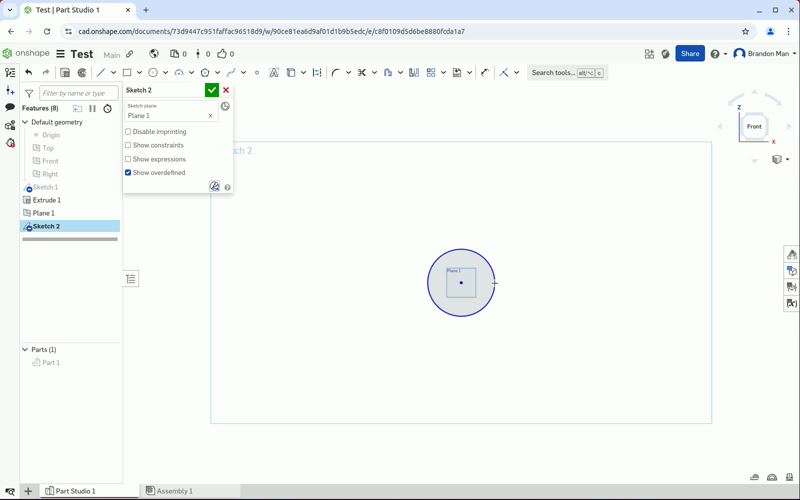
mouse_move(461, 282)
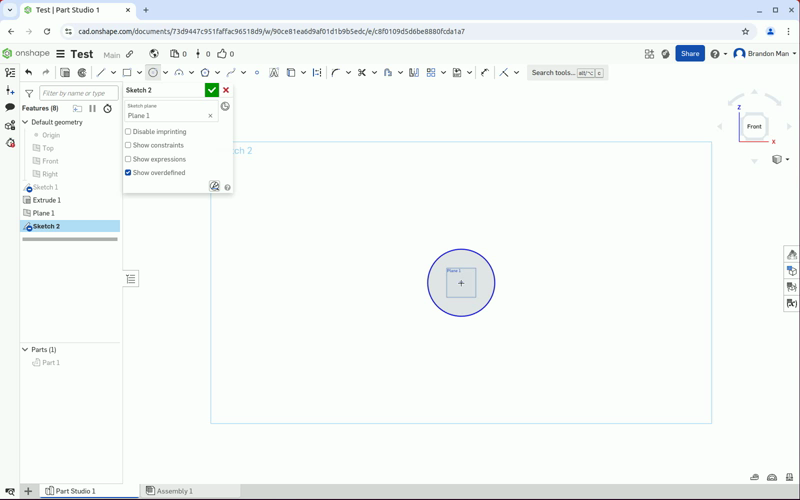
click(461, 282)
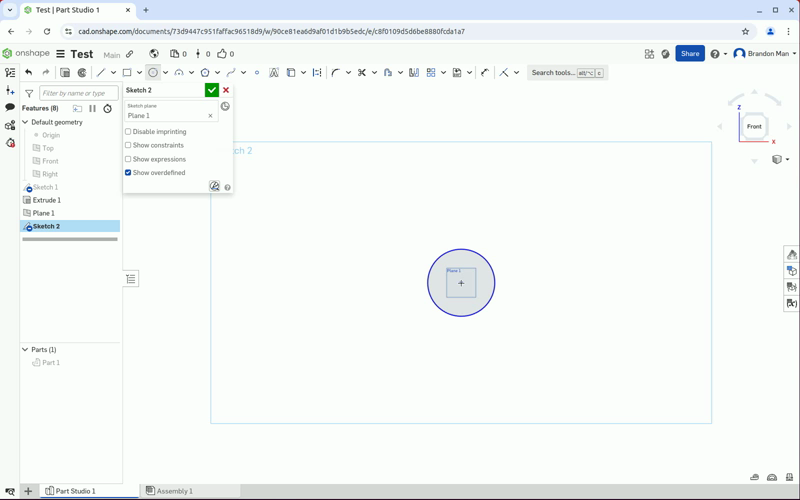
key_up(shift)
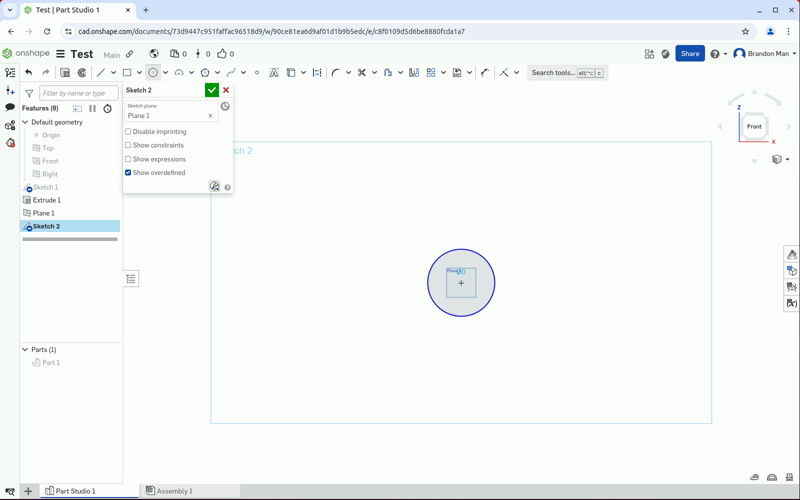
mouse_move(480, 282)
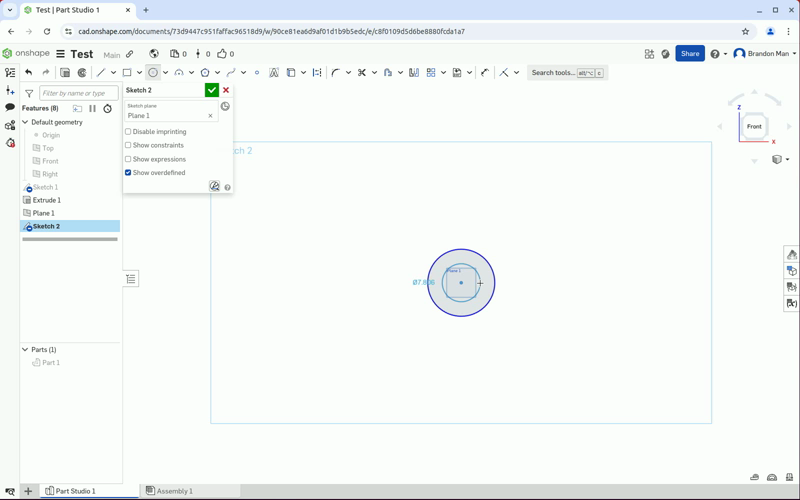
click(480, 282)
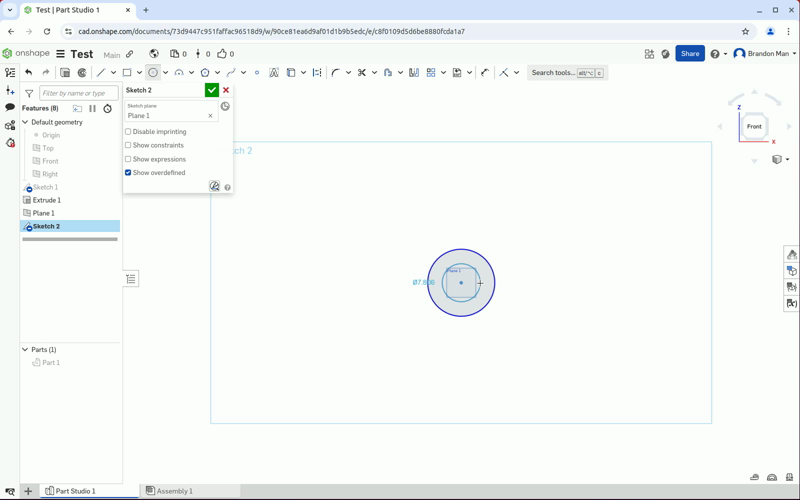
key(esc)
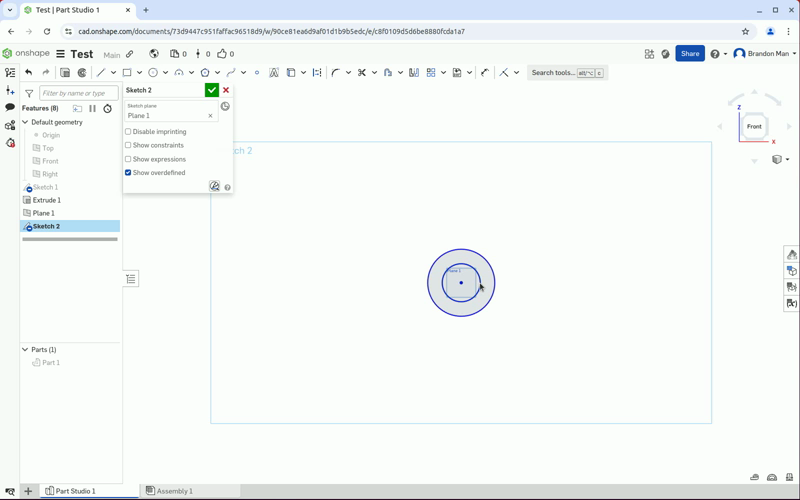
mouse_move(436, 297)
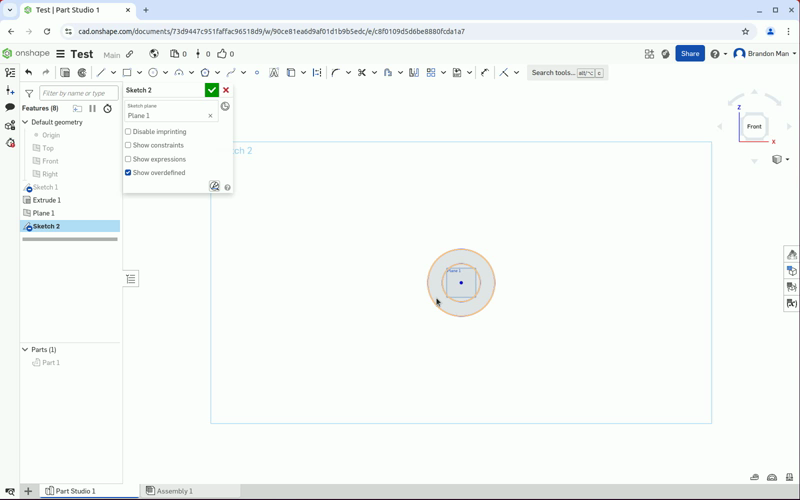
click(436, 297)
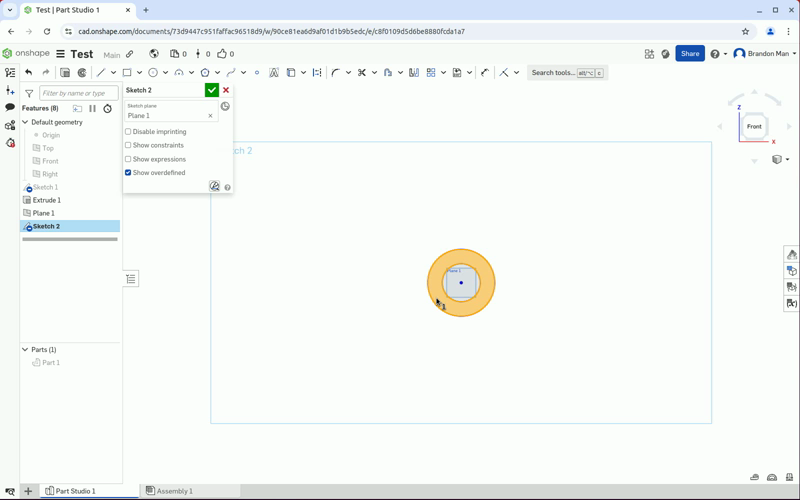
mouse_move(73, 352)
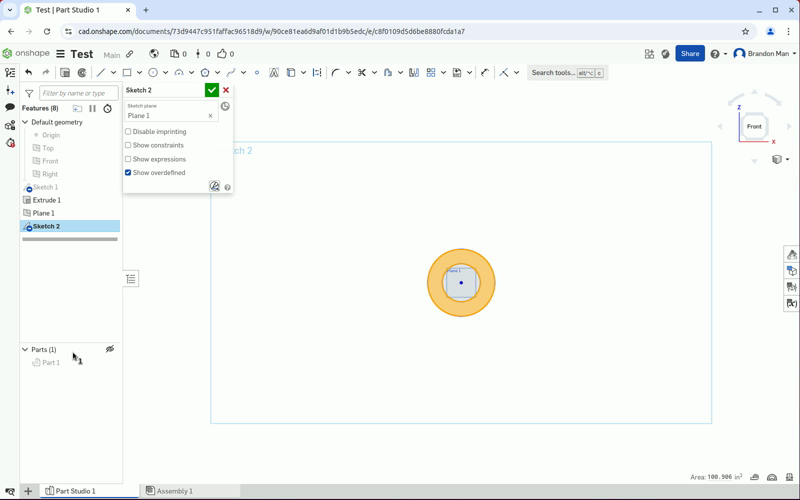
key(shift+y)
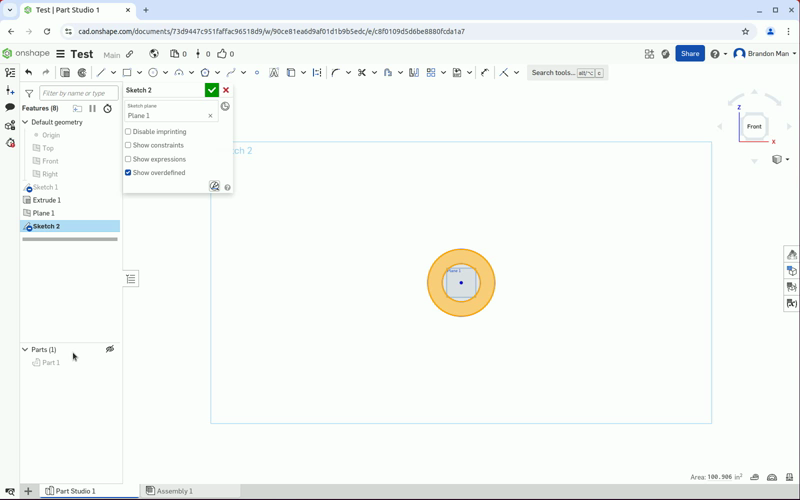
key(shift+e)
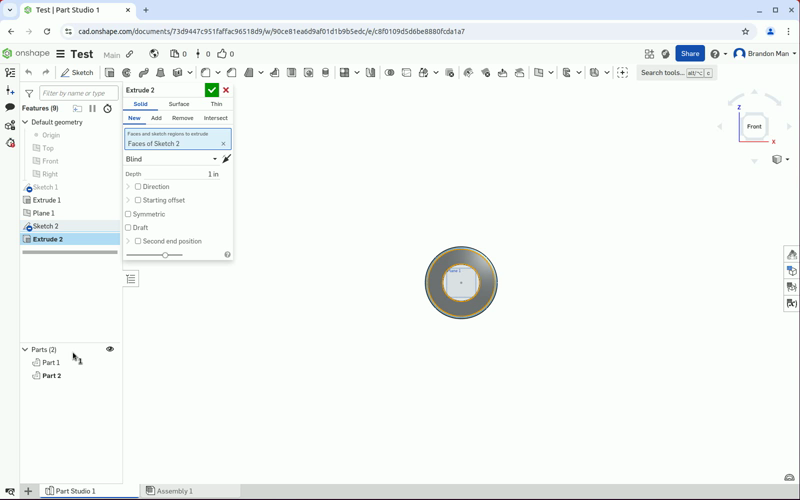
mouse_move(143, 106)
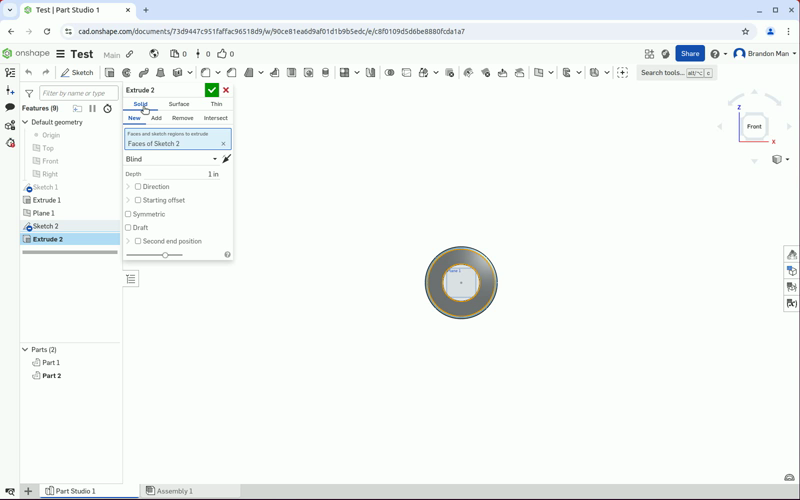
click(143, 106)
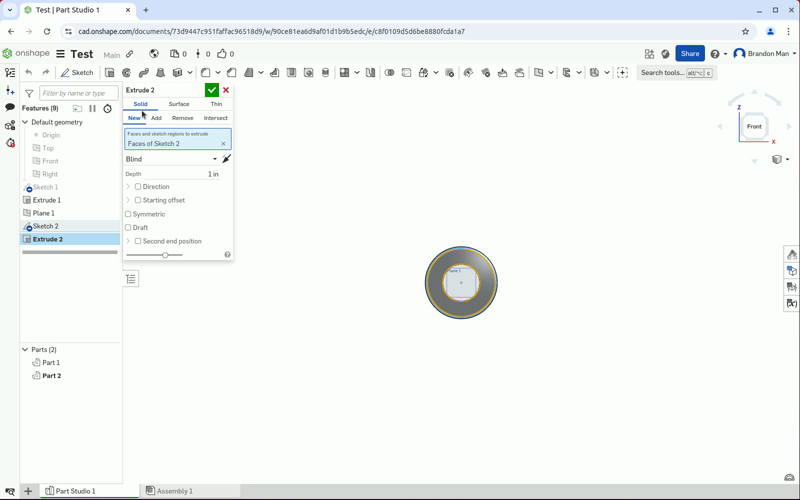
mouse_move(137, 120)
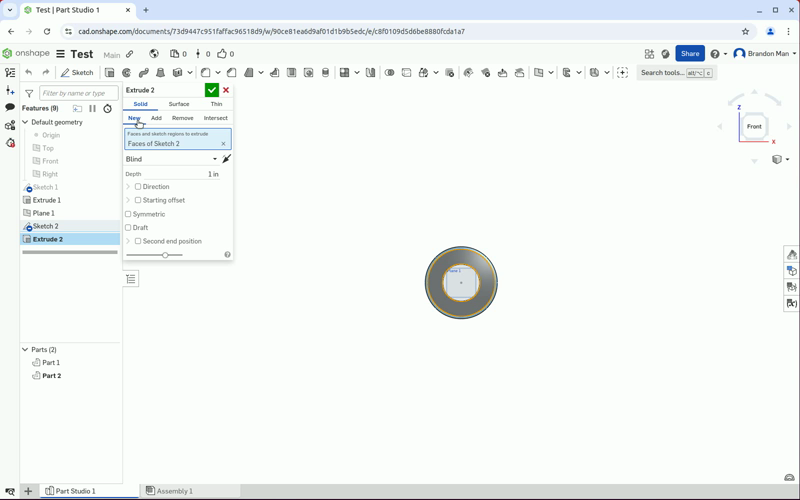
click(137, 120)
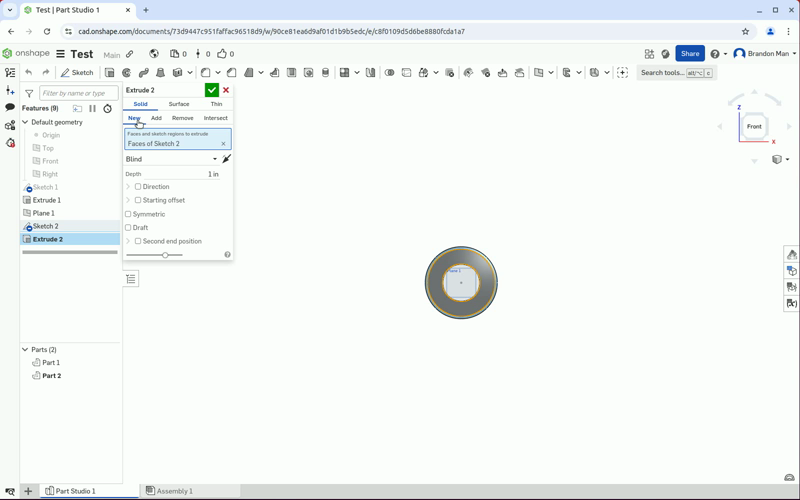
key(tab, 4)
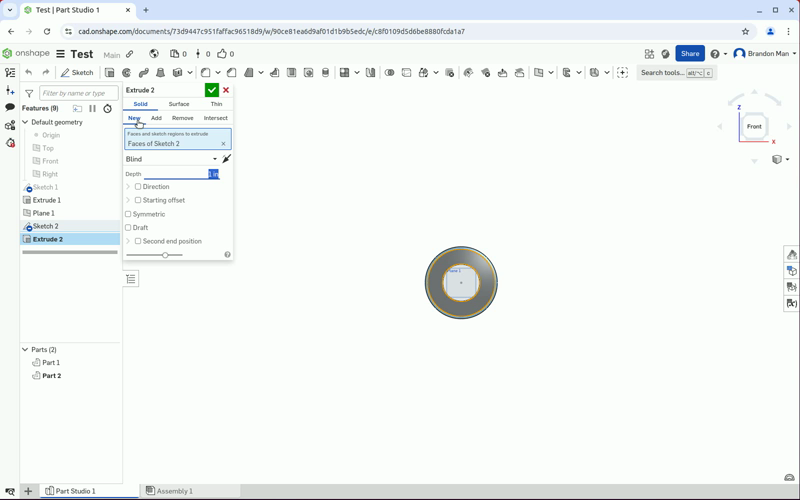
text(0.963)
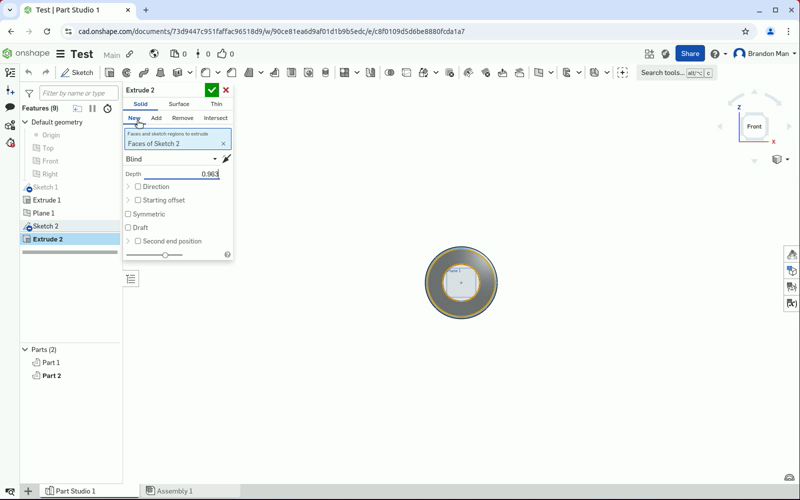
key(enter)
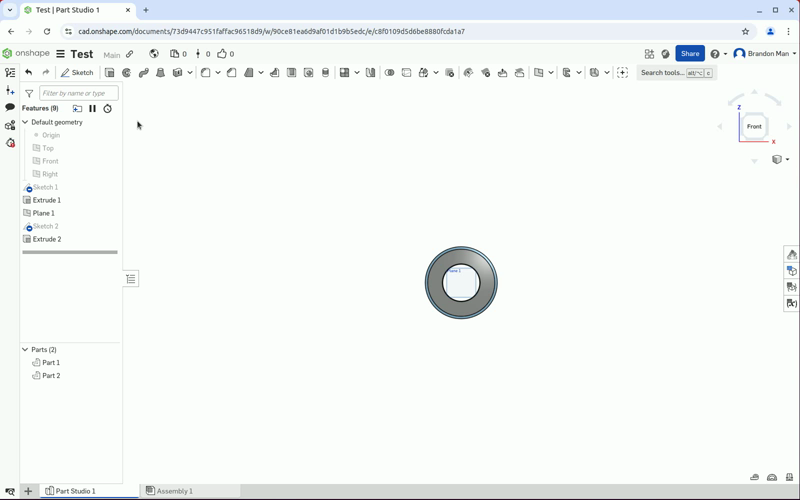
key(shift+h)
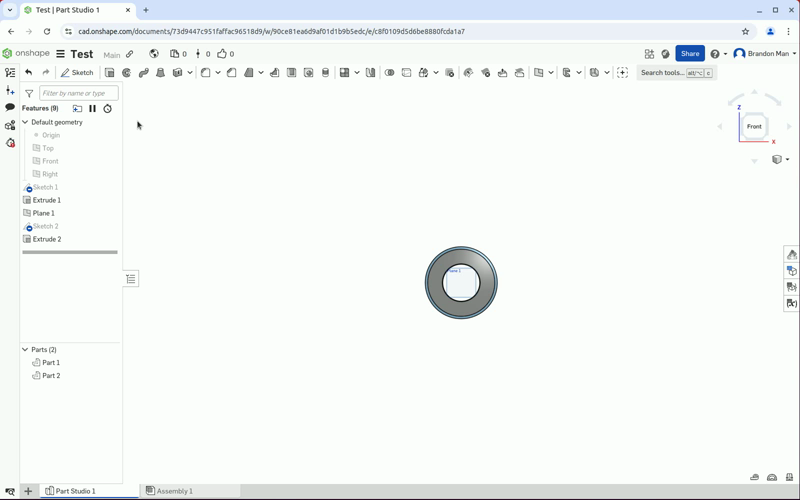
key(shift+h)
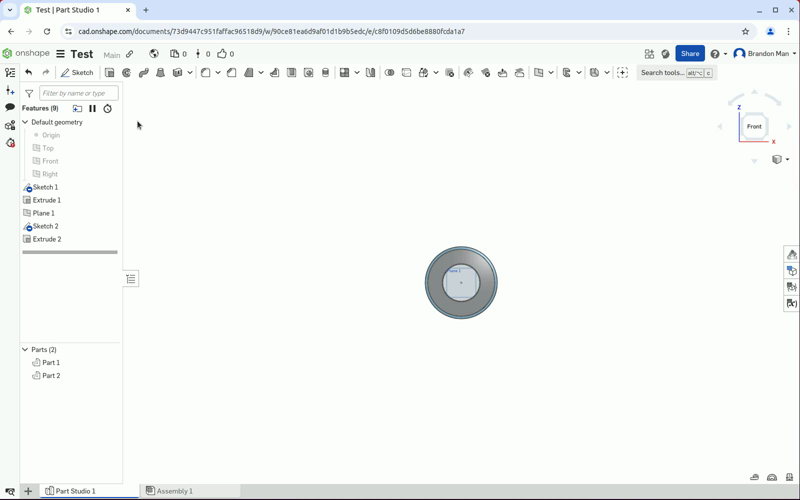
key(shift+7)
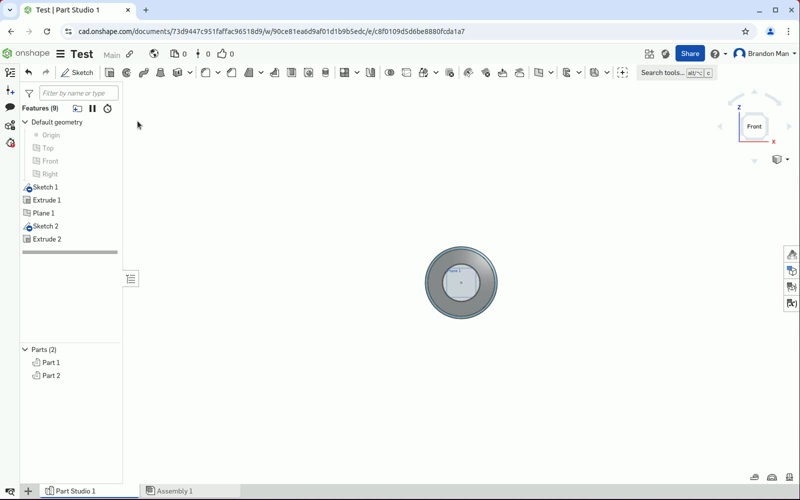
key(left, 2)
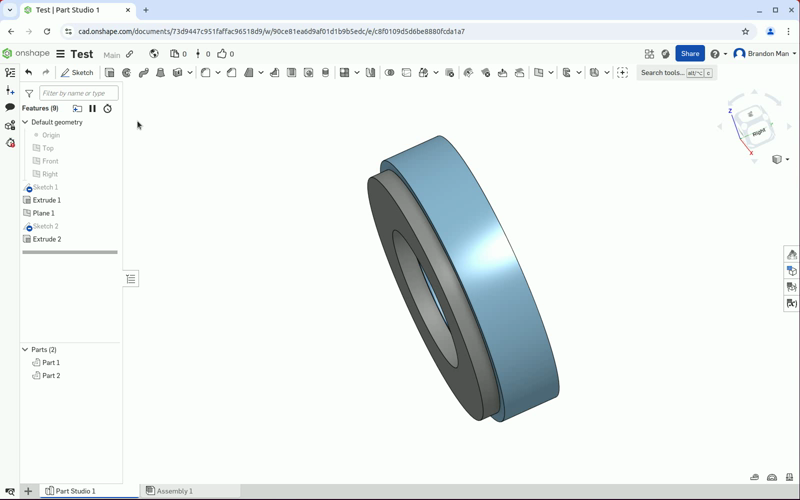
key(down, 2)
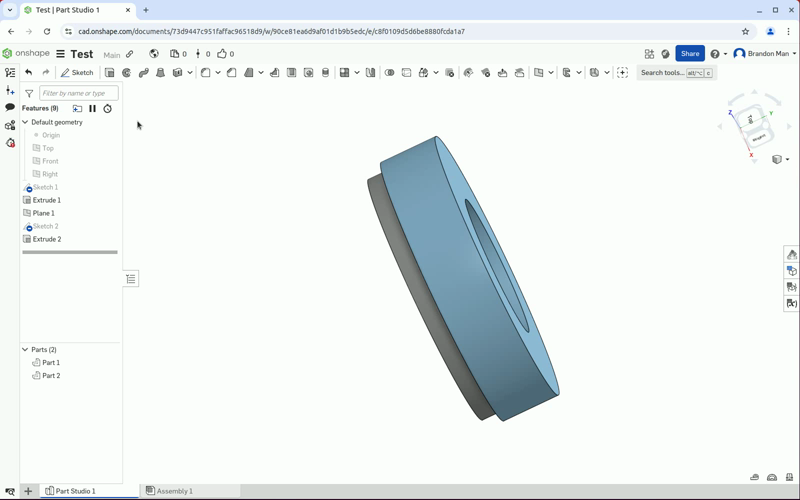
key(up, 2)
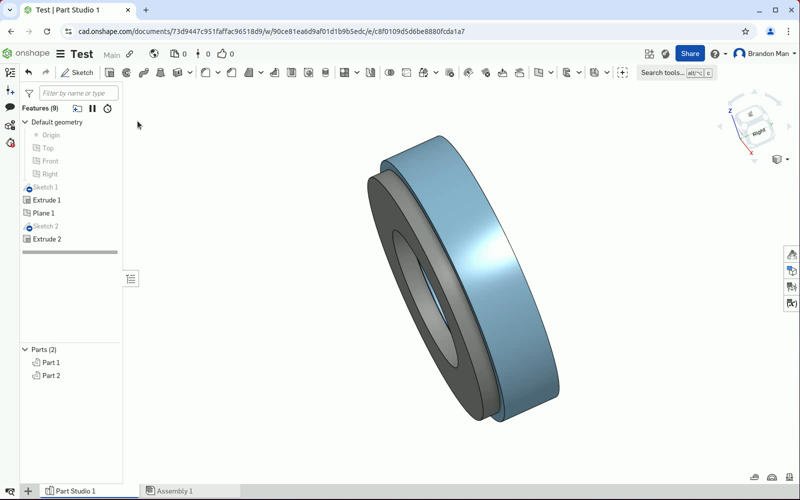
key(right, 2)
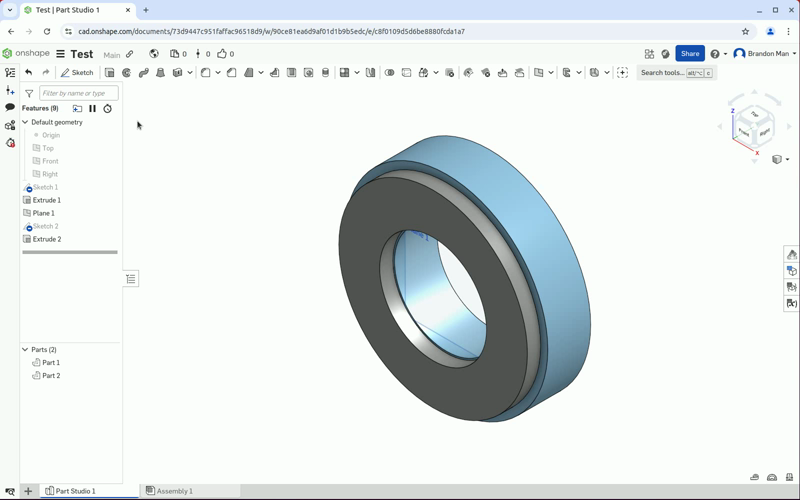
mouse_move(73, 189)
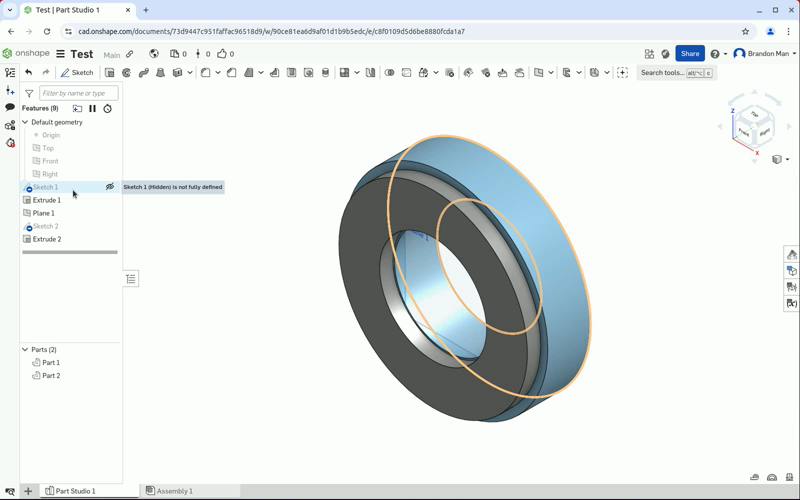
click(73, 189)